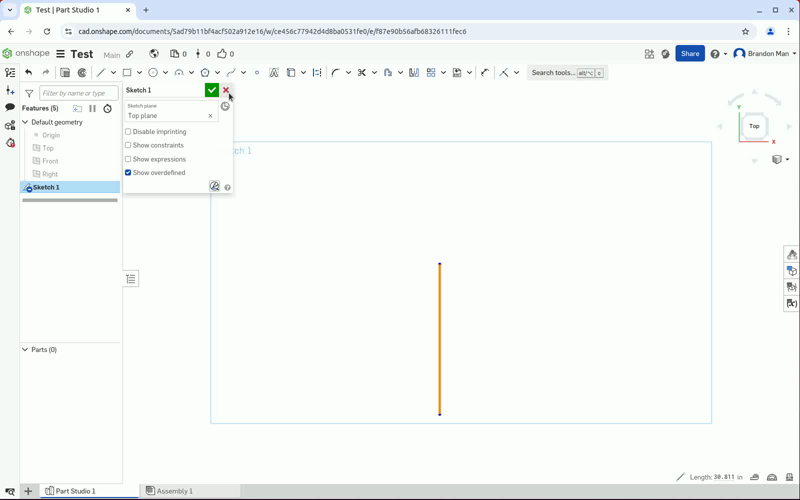
key(shift+h)
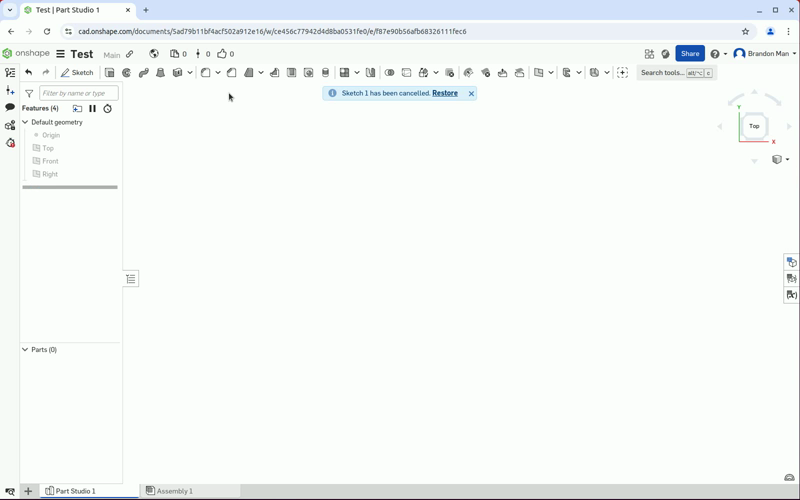
mouse_move(73, 352)
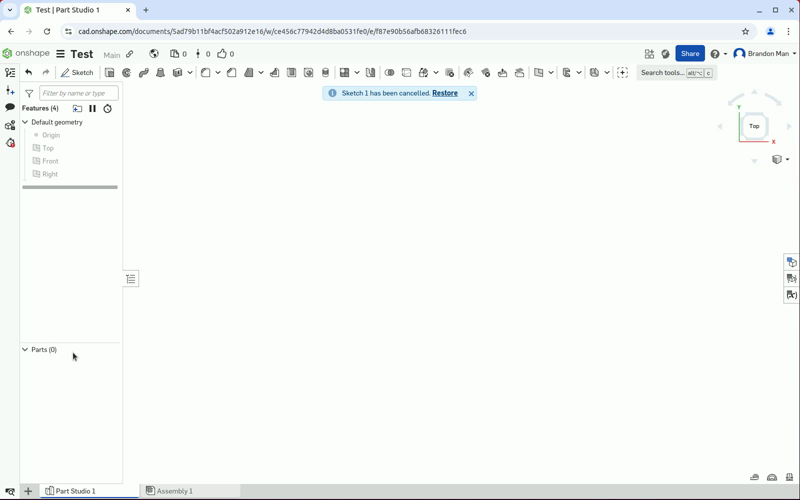
key(y)
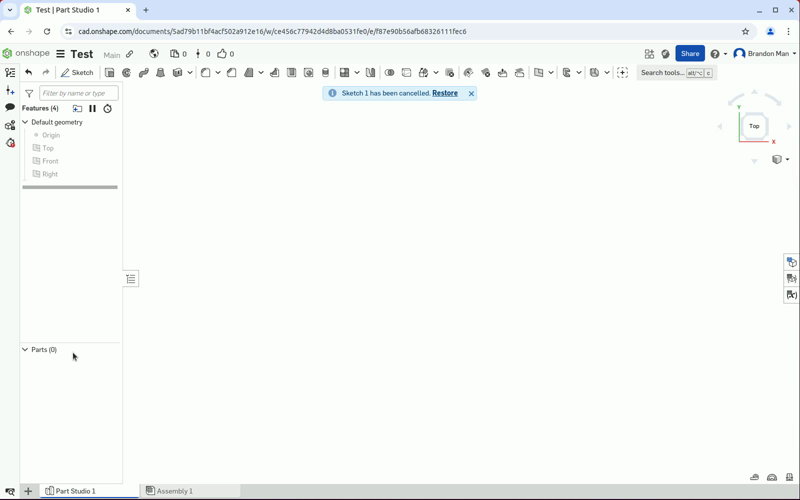
key(shift+p)
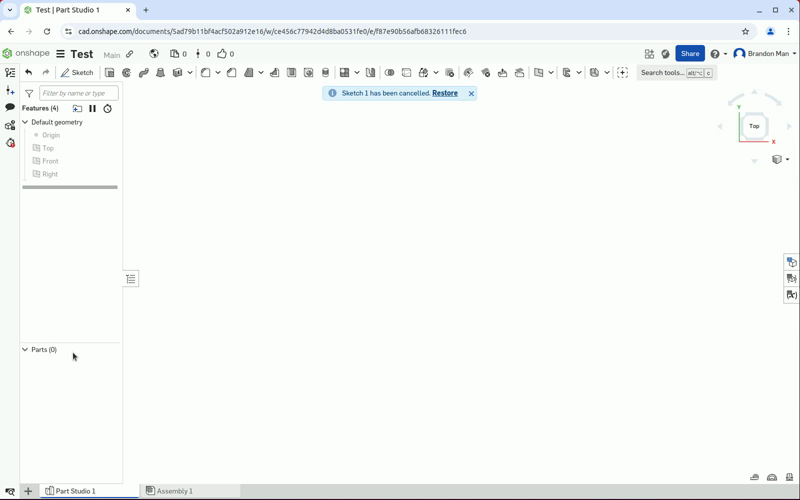
key(space)
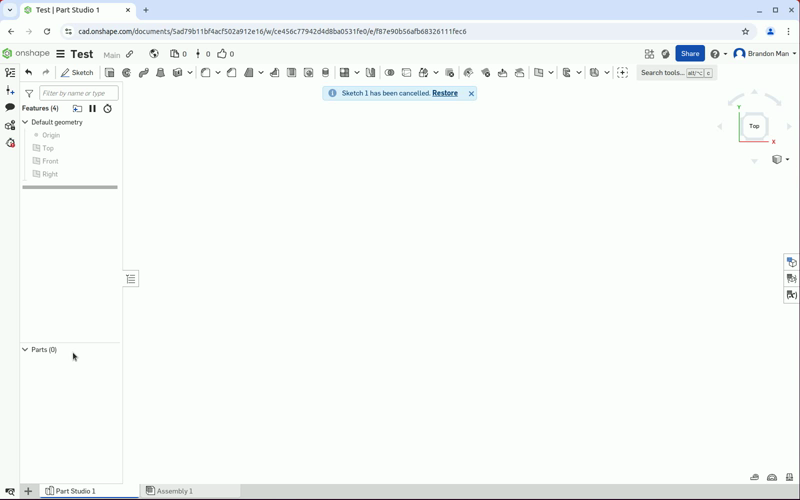
key_down(shift)
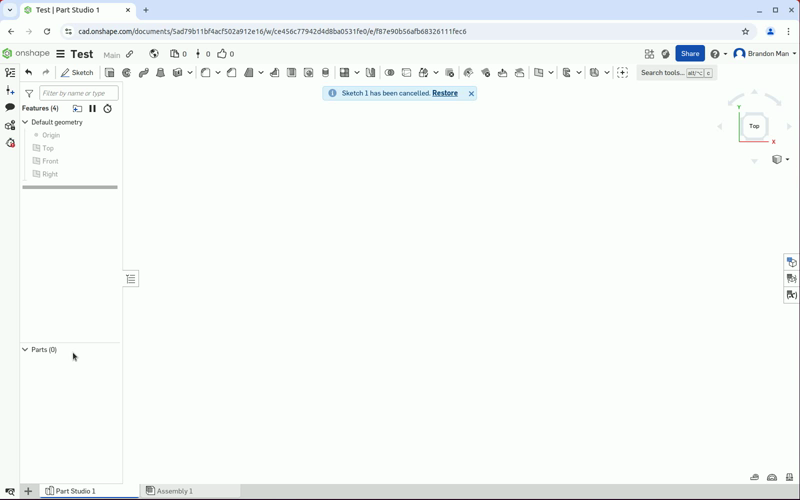
key(up)
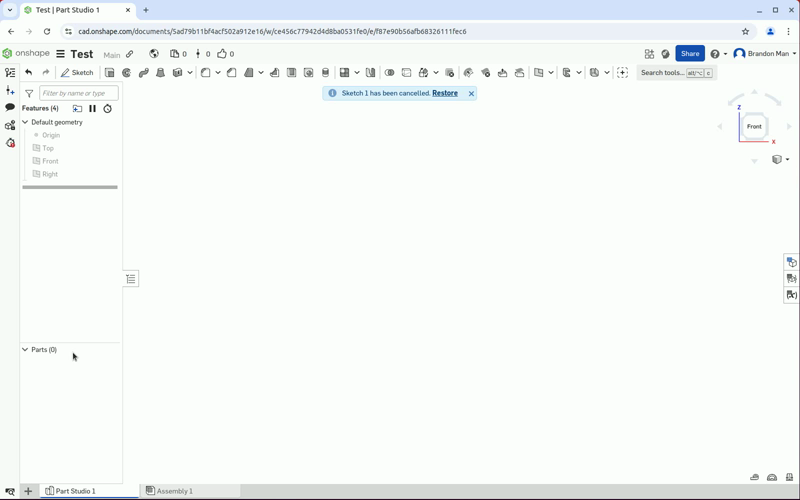
key_up(shift)
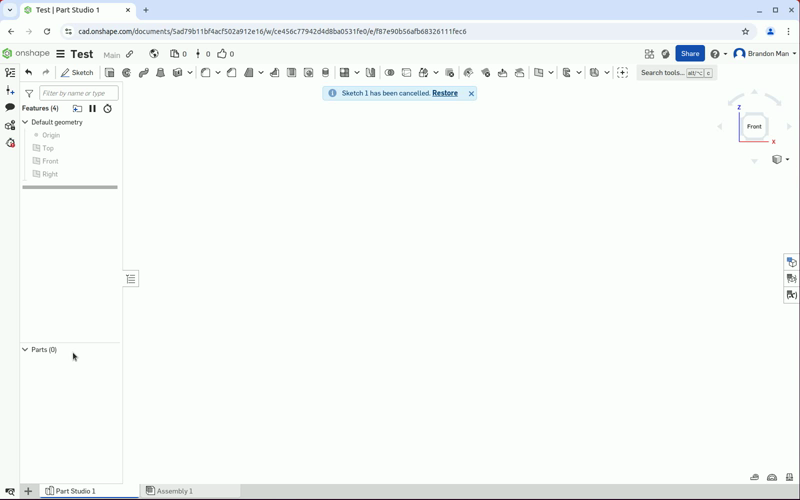
key(space)
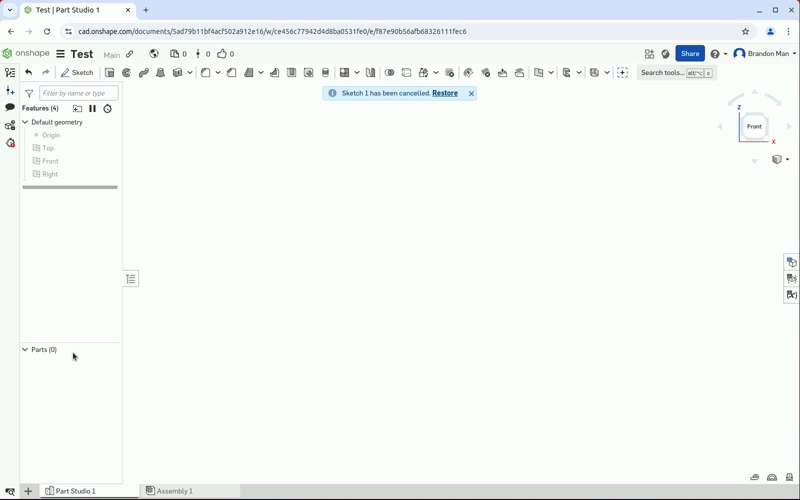
key_down(shift)
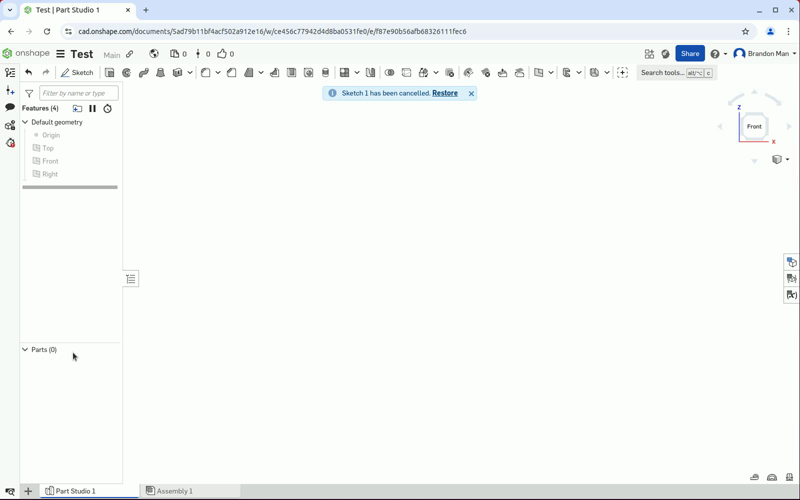
key(left)
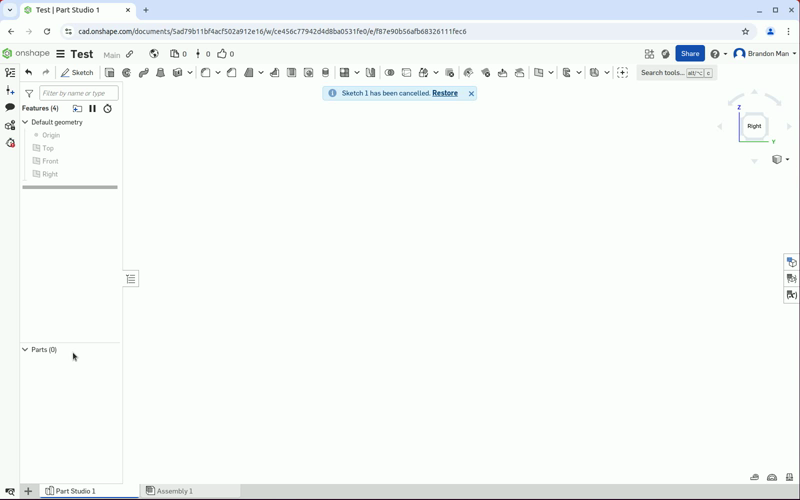
key_up(shift)
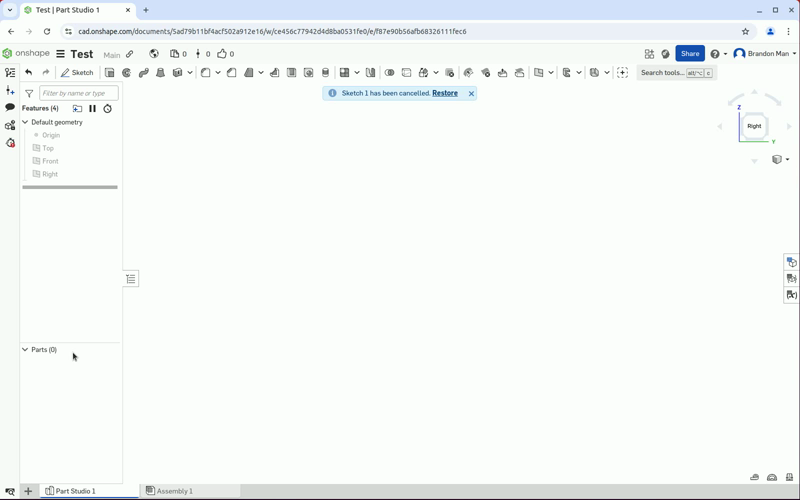
mouse_move(73, 352)
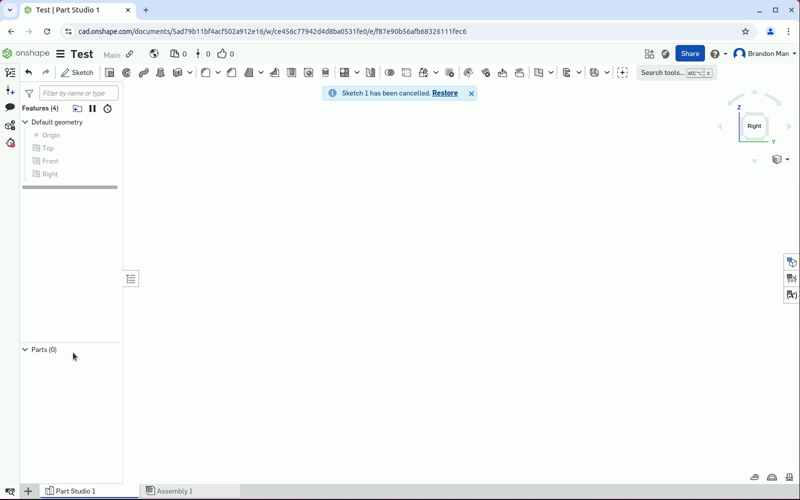
key(shift+y)
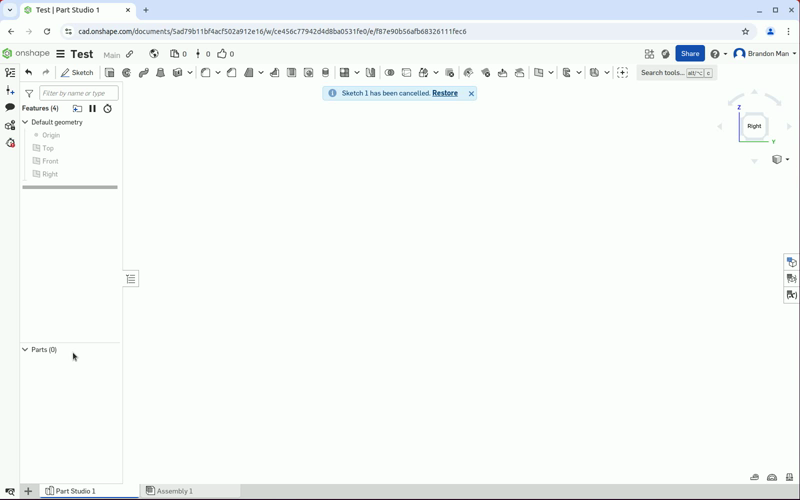
key(shift+s)
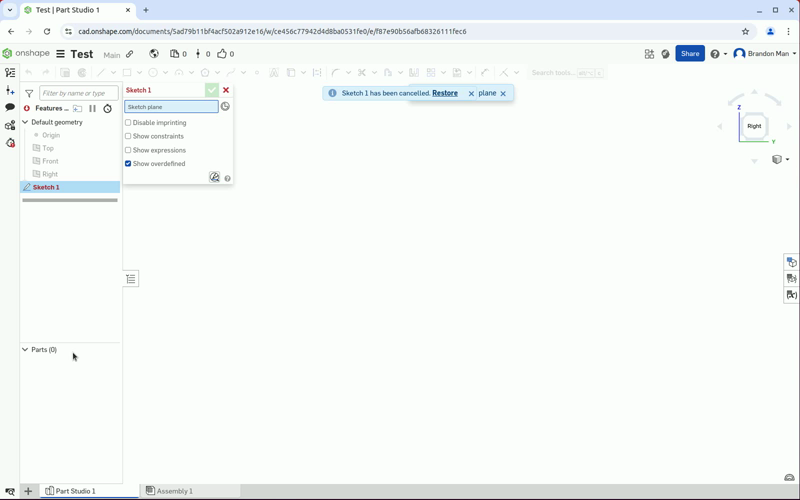
mouse_move(73, 176)
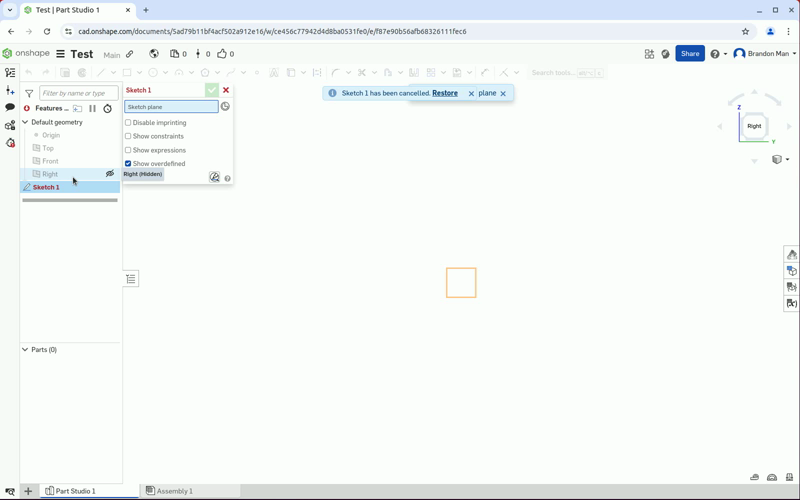
click(73, 176)
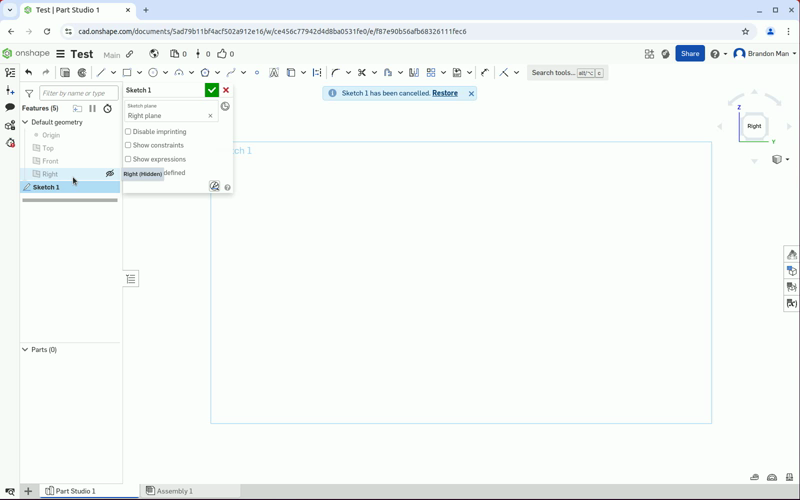
mouse_move(73, 352)
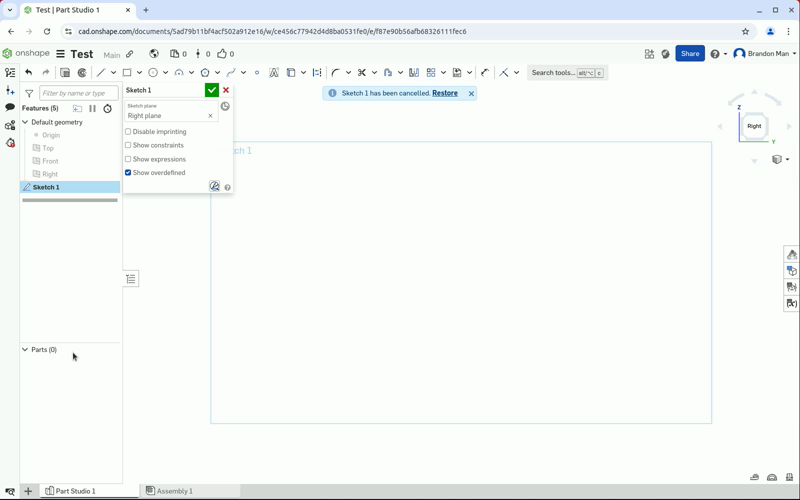
key(y)
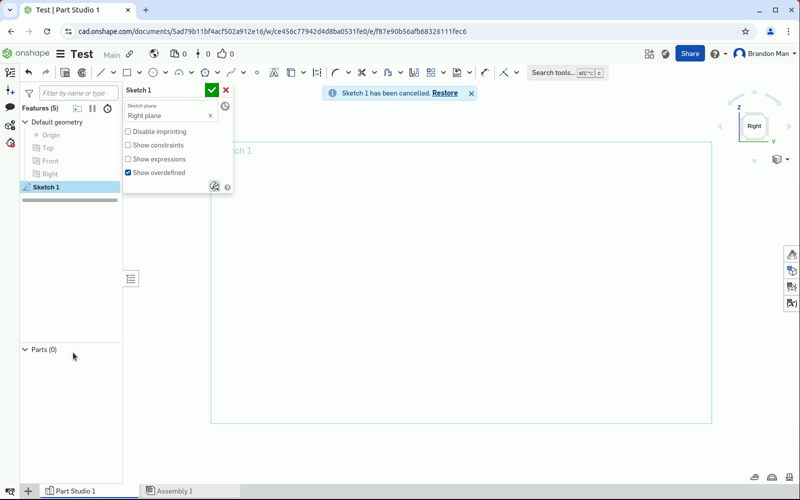
key(l)
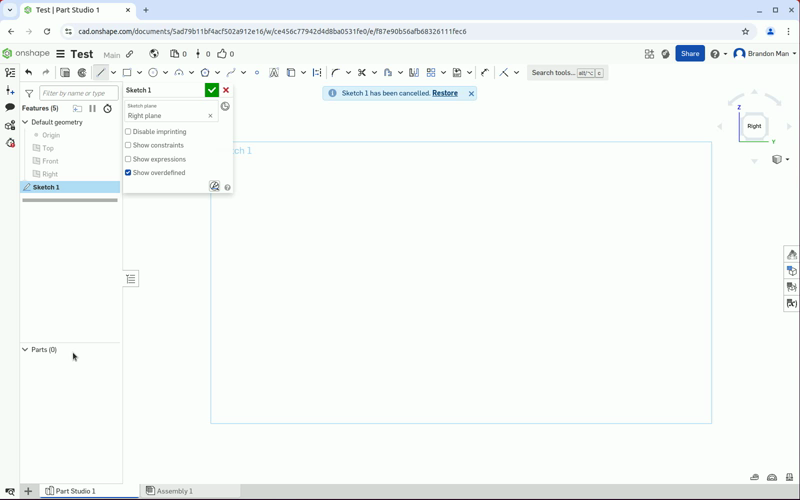
key_down(shift)
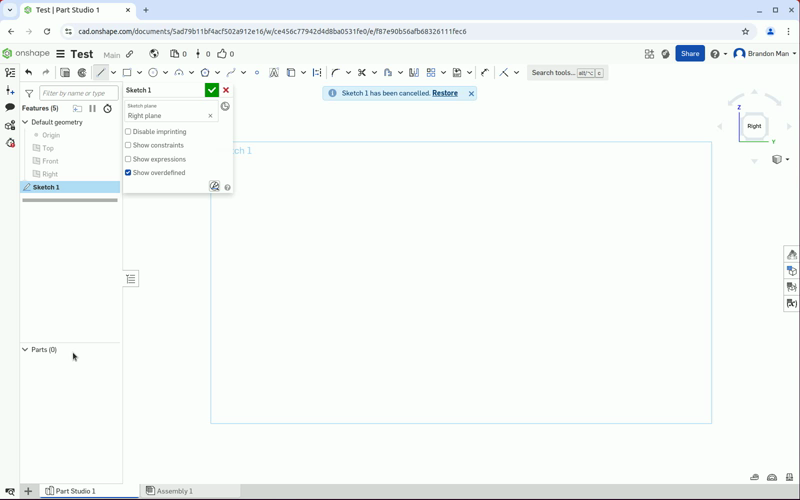
mouse_move(473, 308)
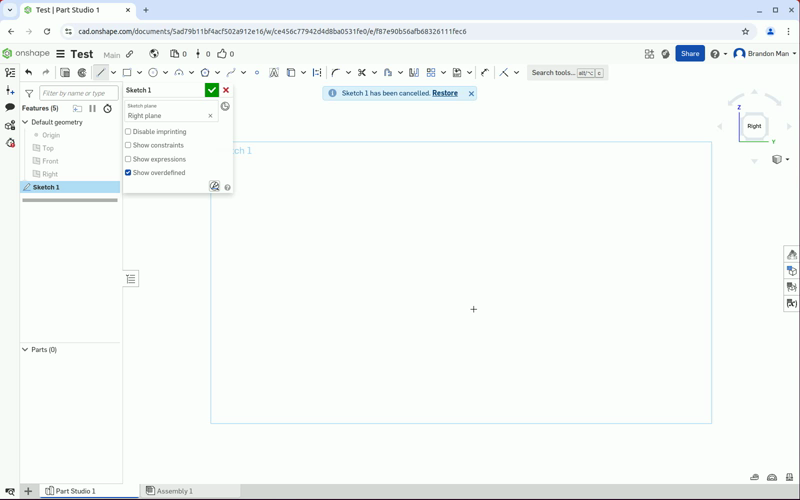
click(473, 308)
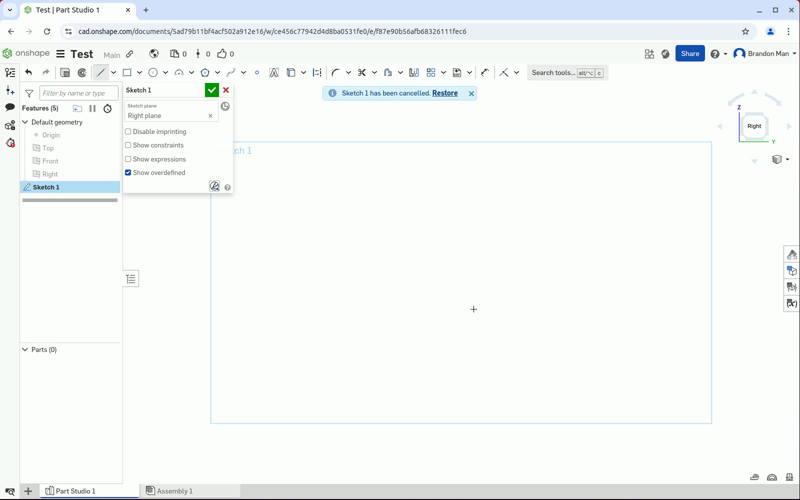
key_up(shift)
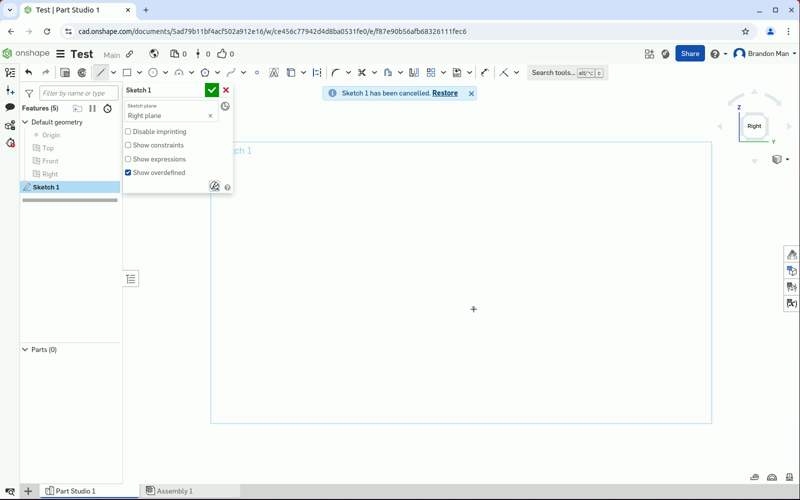
key_down(shift)
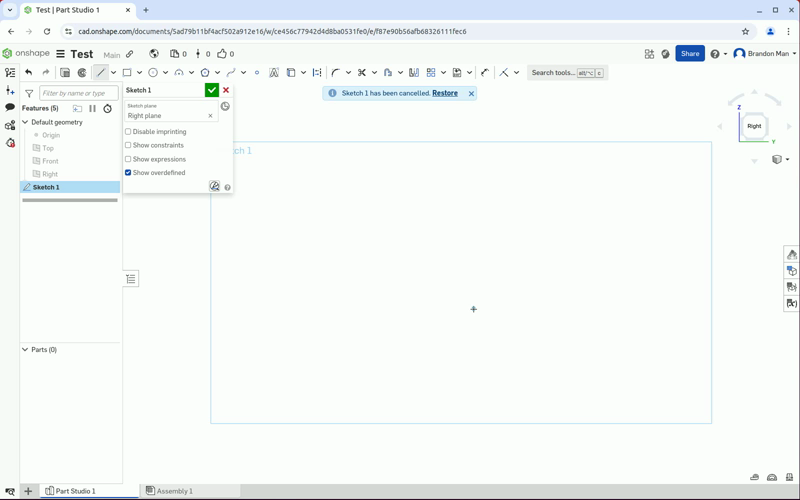
mouse_move(503, 308)
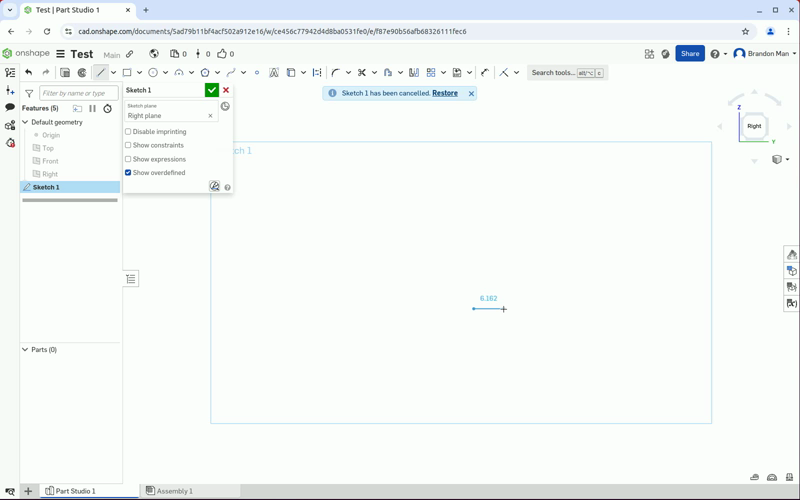
mouse_move(484, 355)
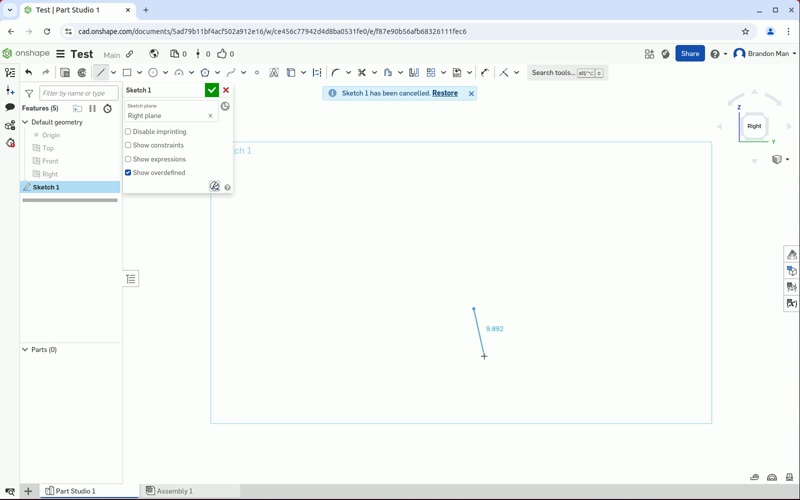
click(484, 355)
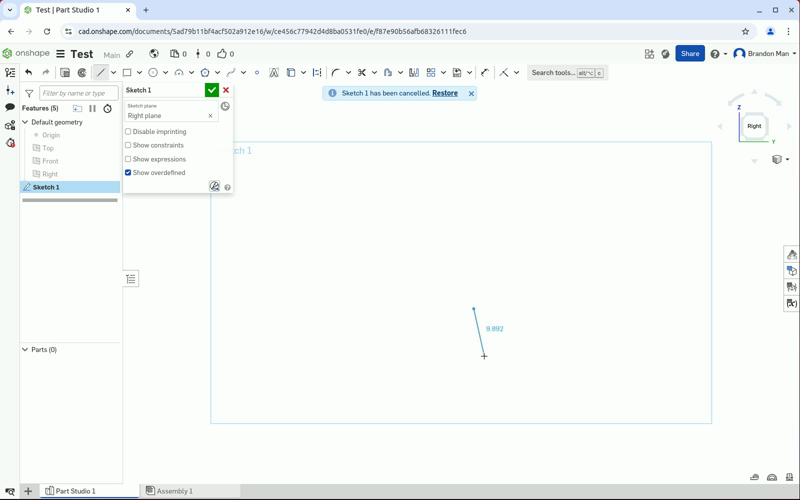
key_up(shift)
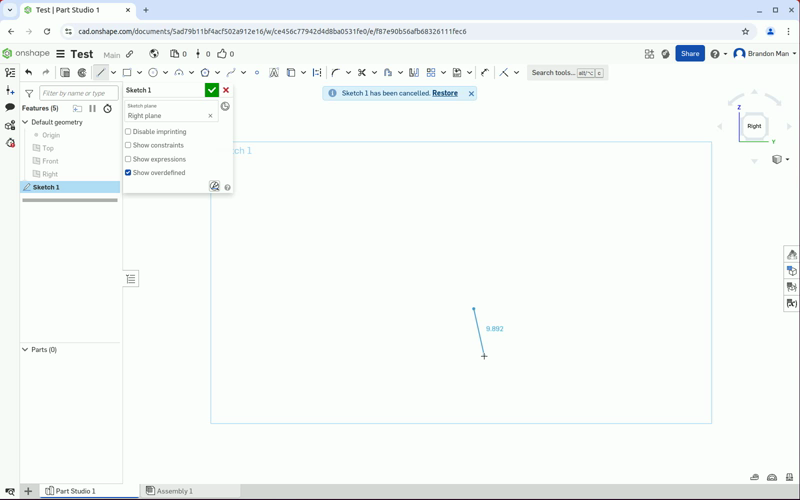
key_down(shift)
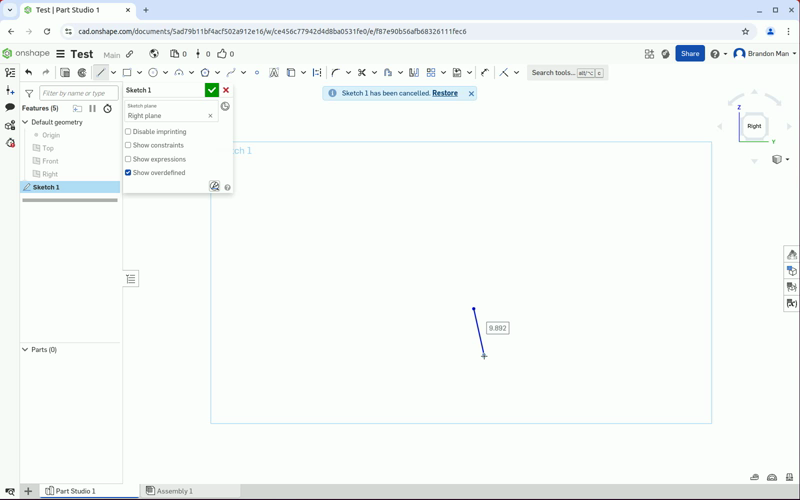
mouse_move(573, 355)
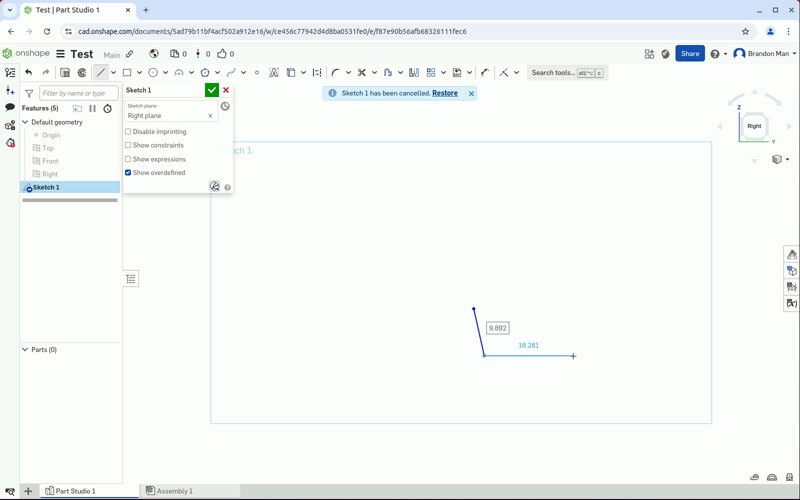
click(573, 355)
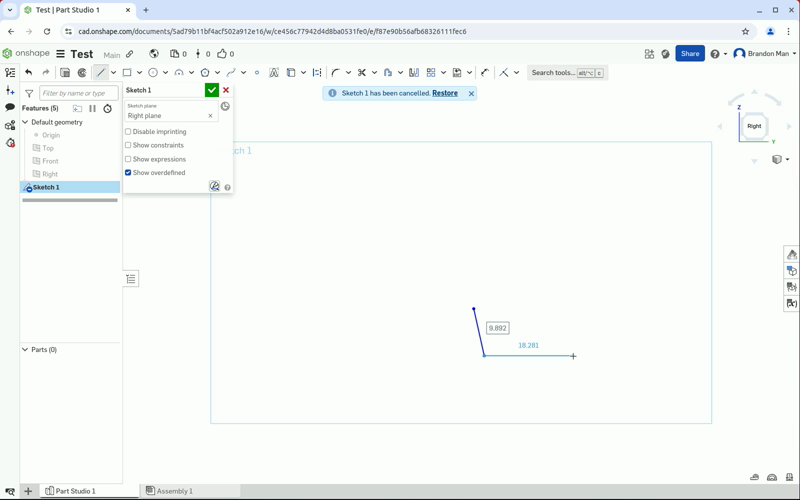
key_up(shift)
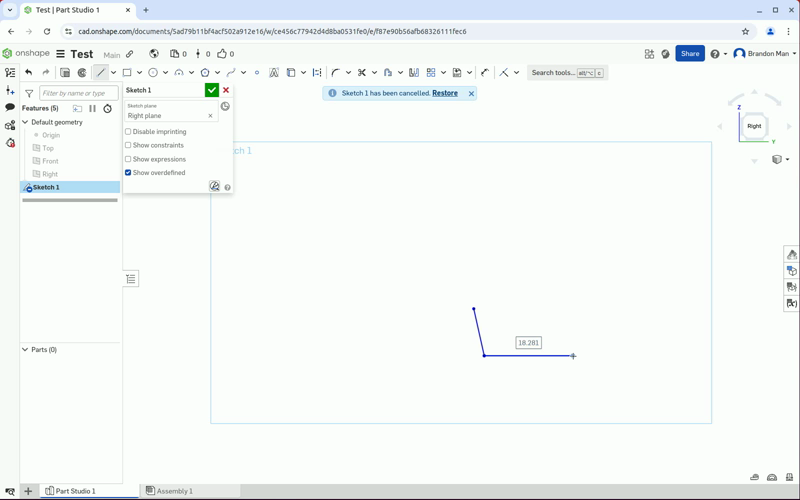
key_down(shift)
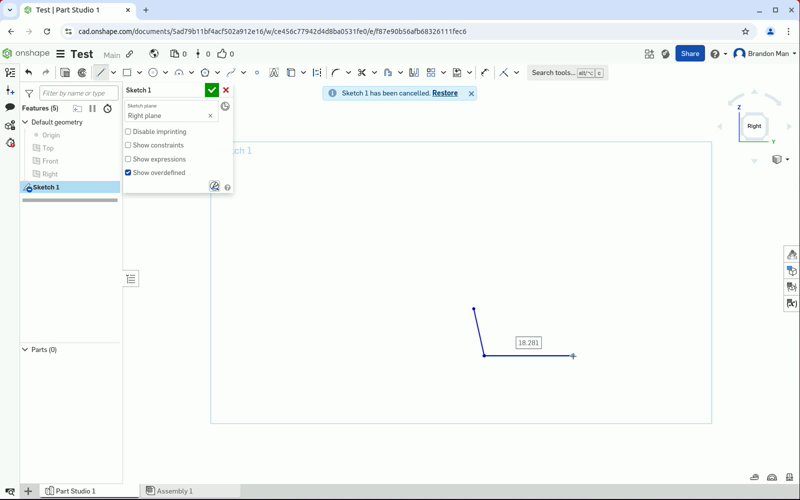
mouse_move(573, 209)
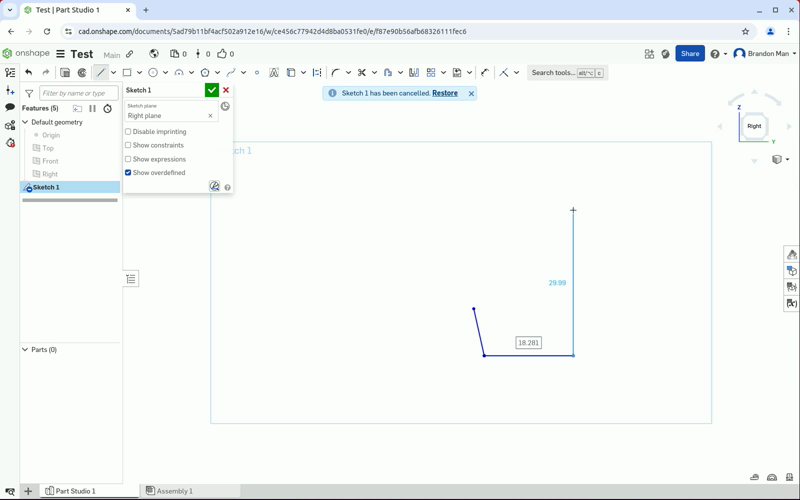
click(573, 209)
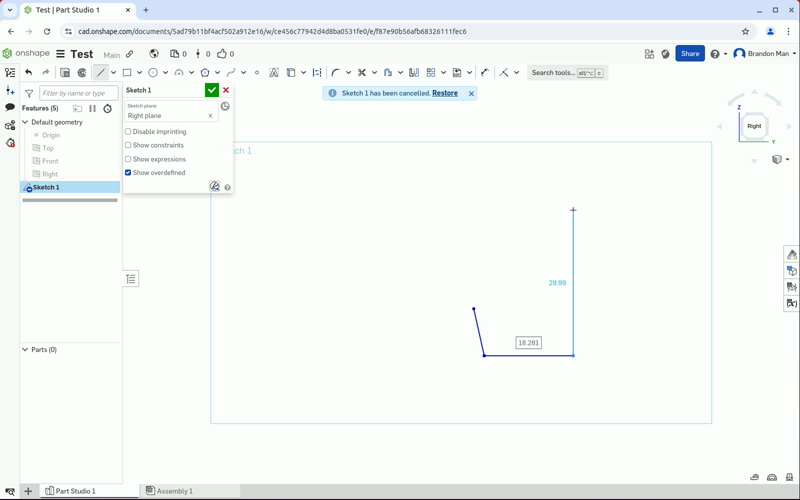
key_up(shift)
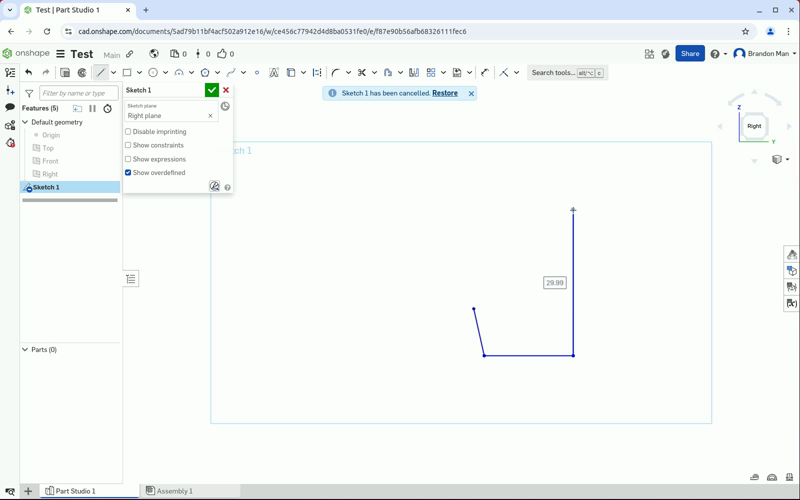
key_down(shift)
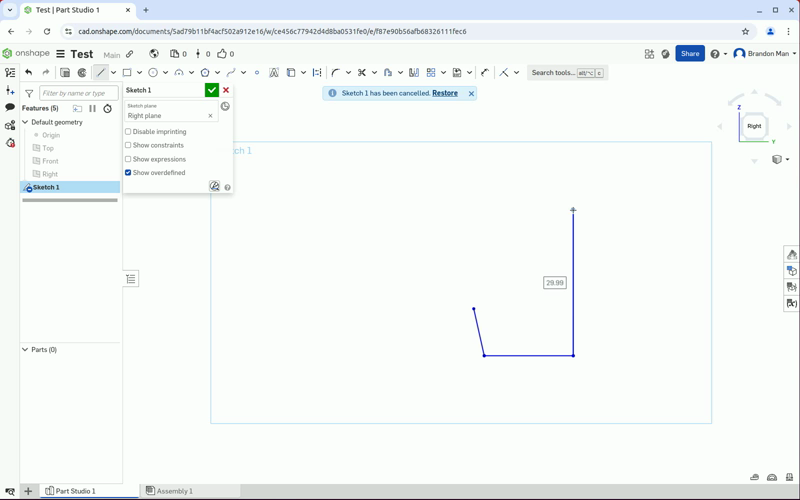
mouse_move(489, 209)
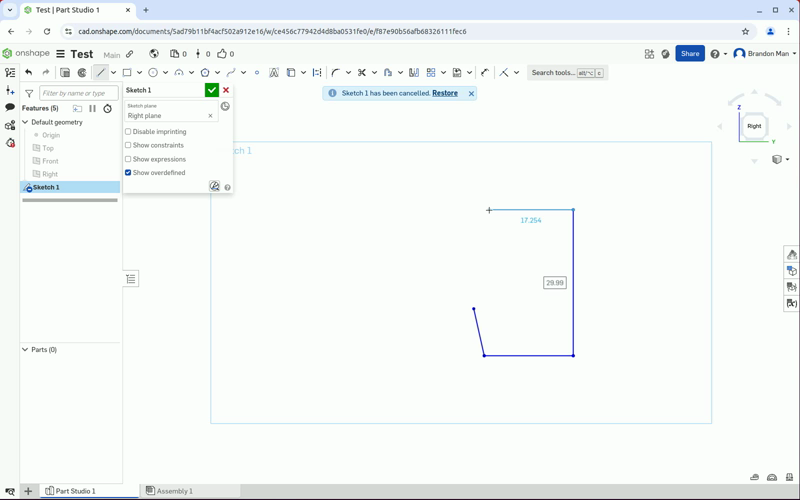
click(489, 209)
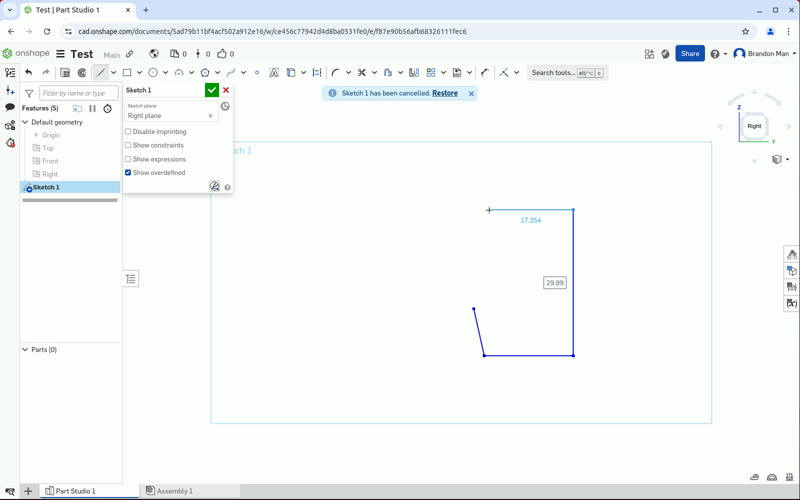
key_up(shift)
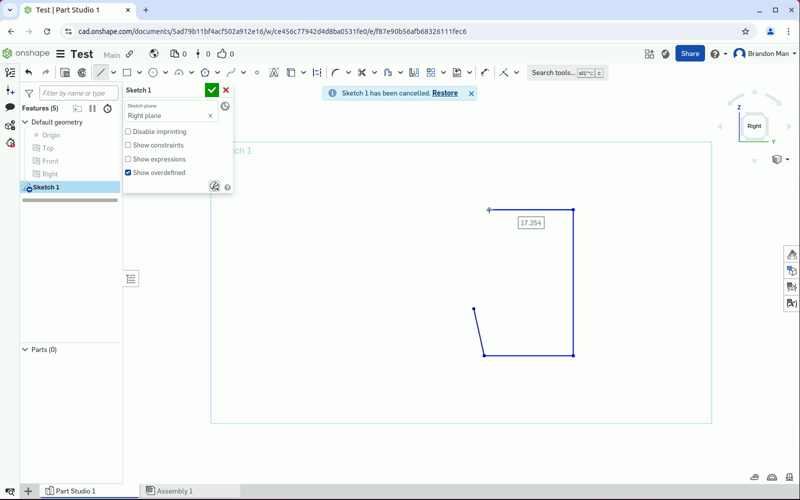
key_down(shift)
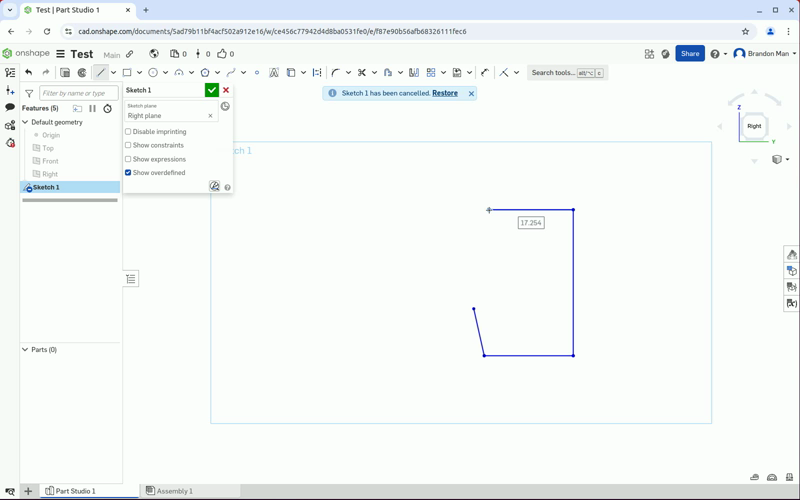
mouse_move(489, 283)
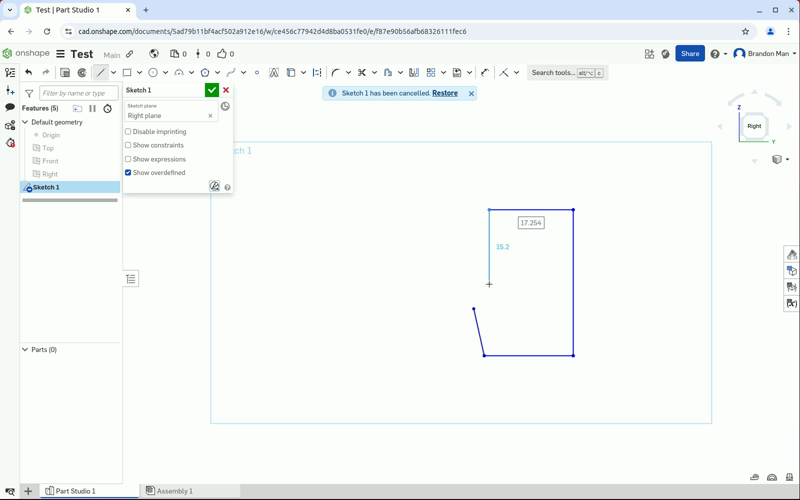
click(489, 283)
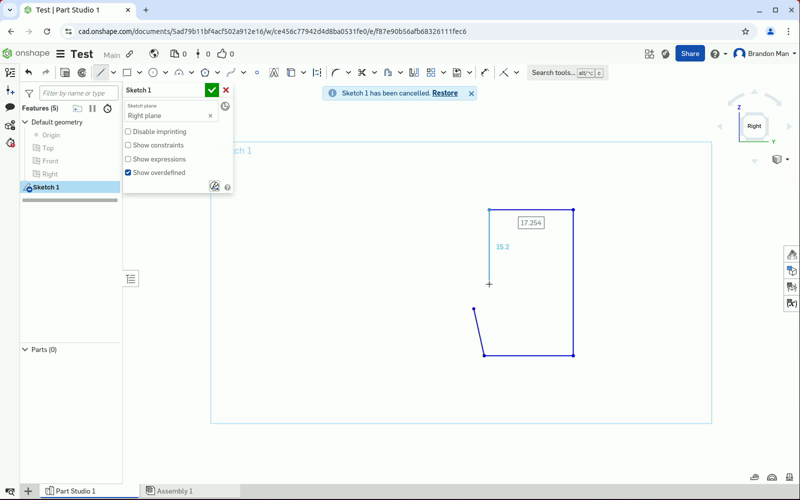
key_up(shift)
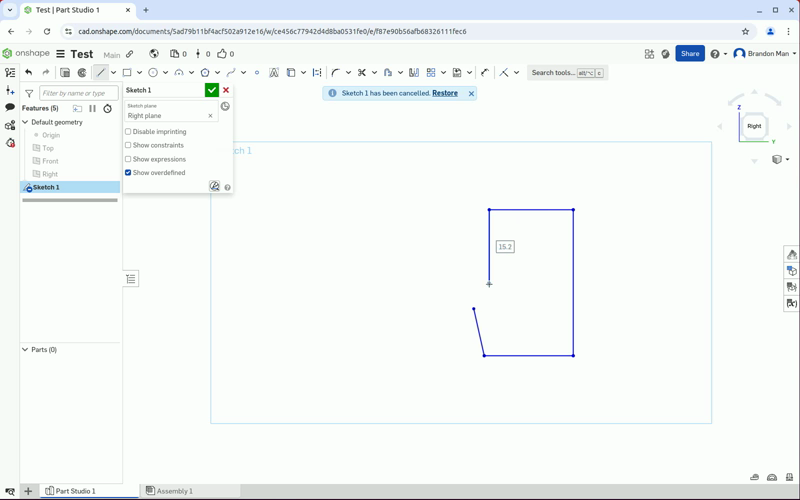
key(esc)
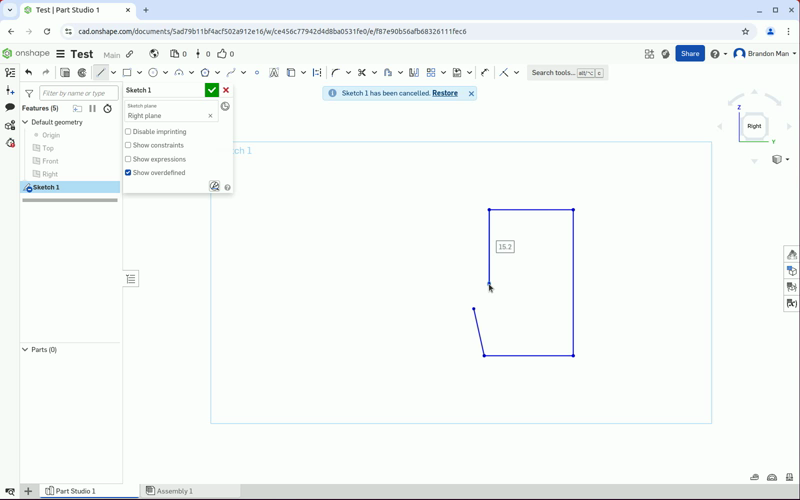
key(a)
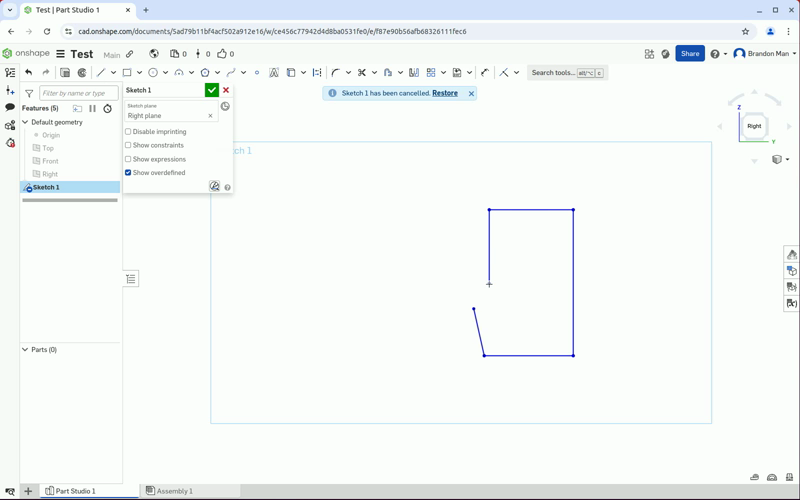
mouse_move(489, 283)
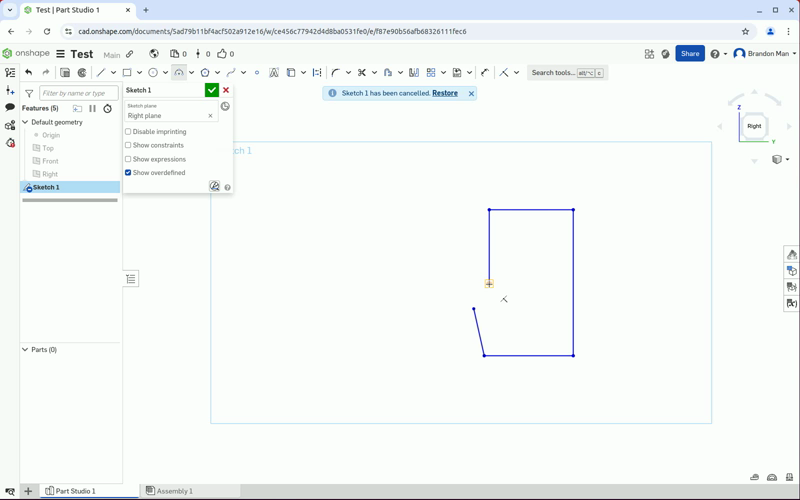
click(489, 283)
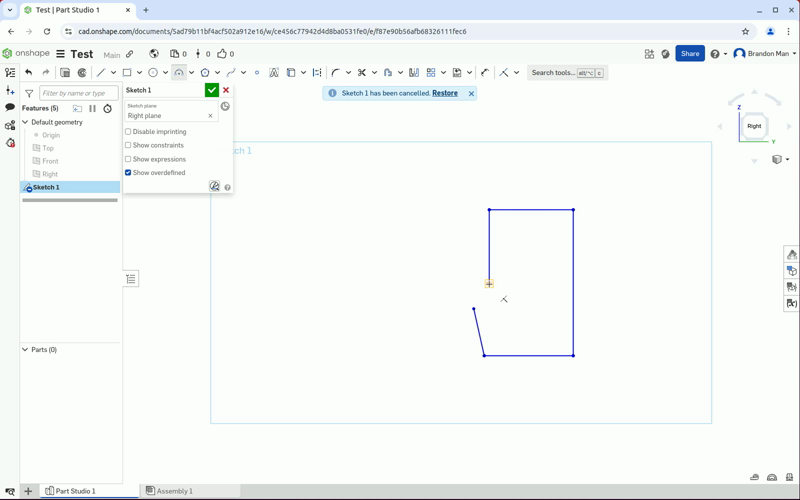
mouse_move(473, 308)
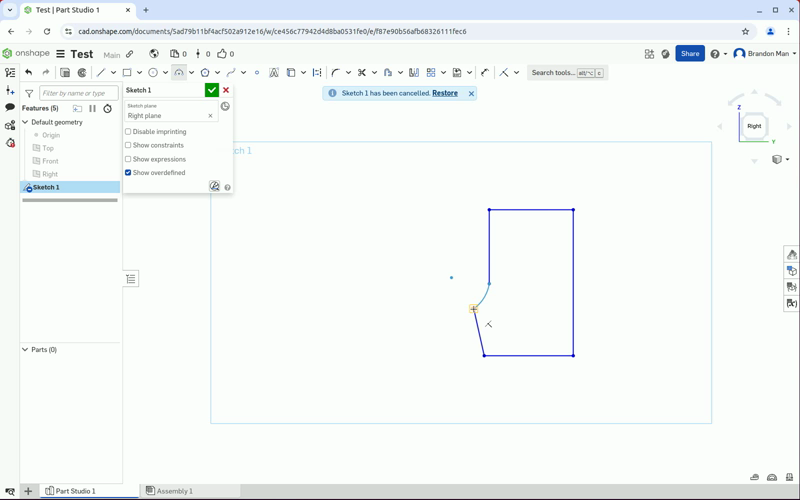
click(473, 308)
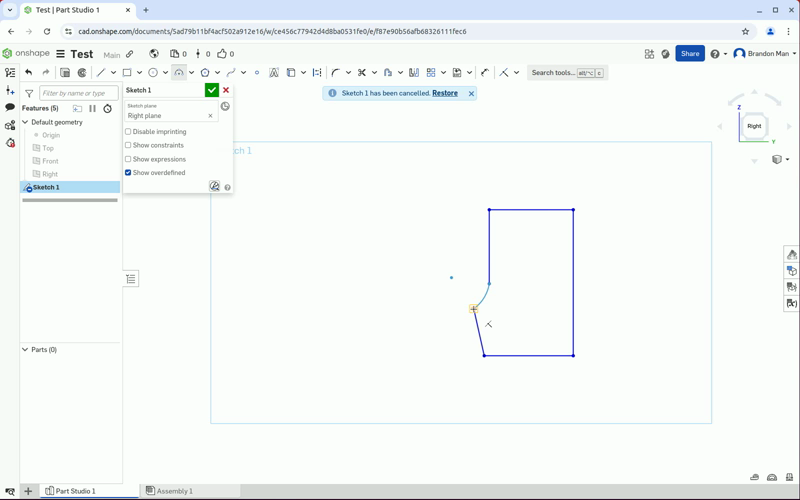
key_down(shift)
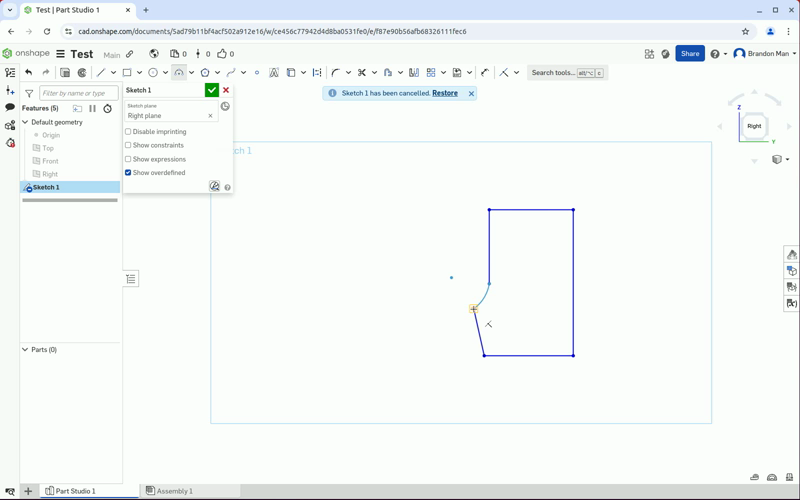
mouse_move(485, 298)
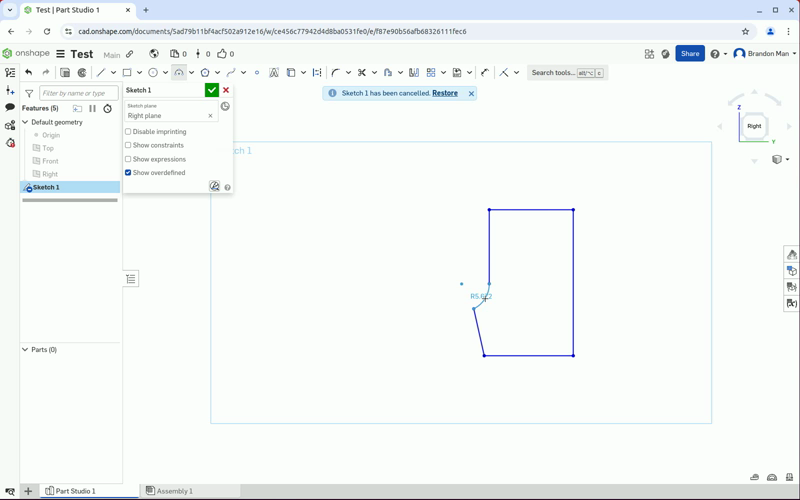
click(485, 298)
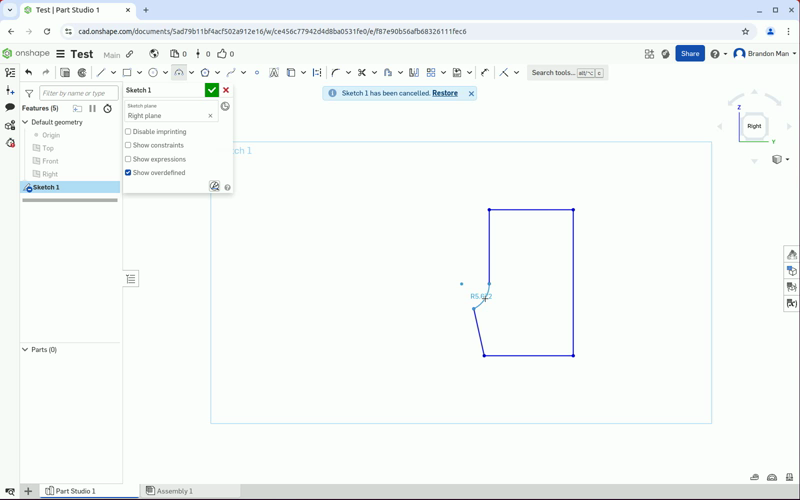
key_up(shift)
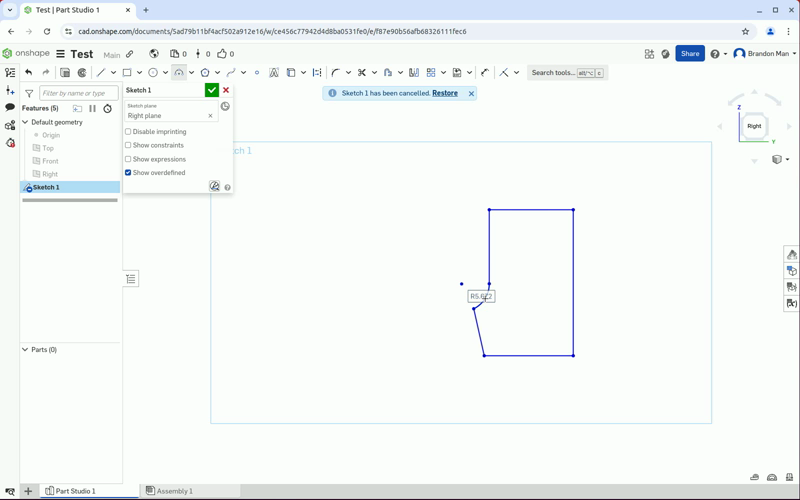
key(esc)
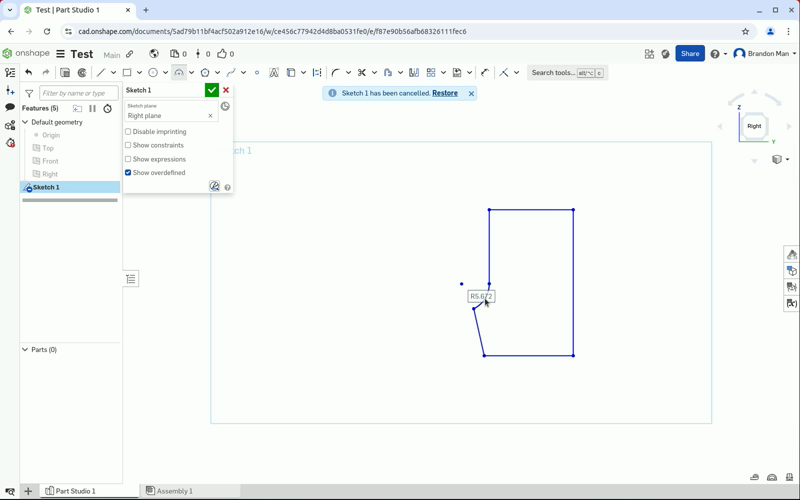
mouse_move(528, 291)
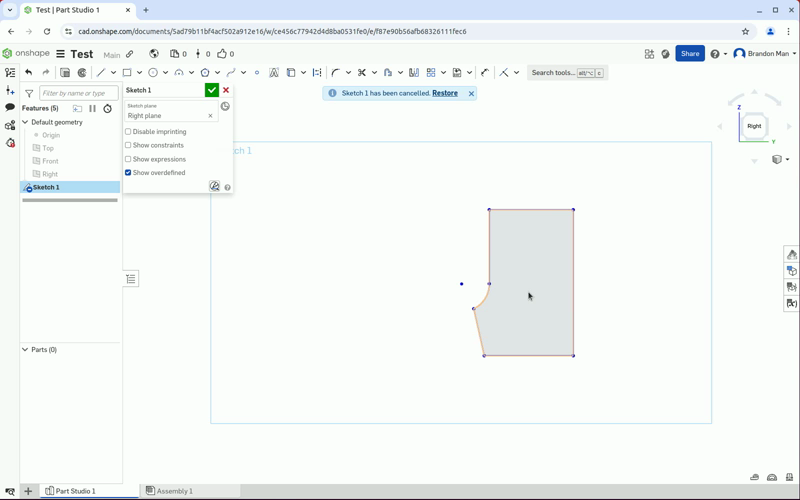
click(528, 291)
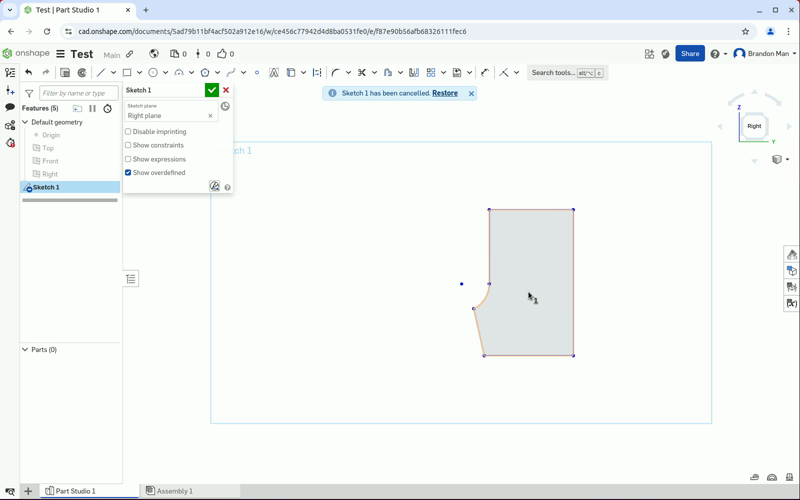
mouse_move(73, 352)
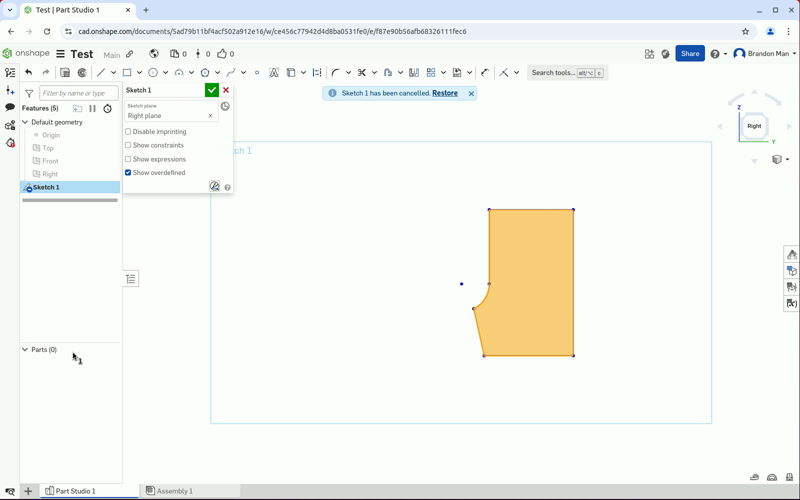
key(shift+y)
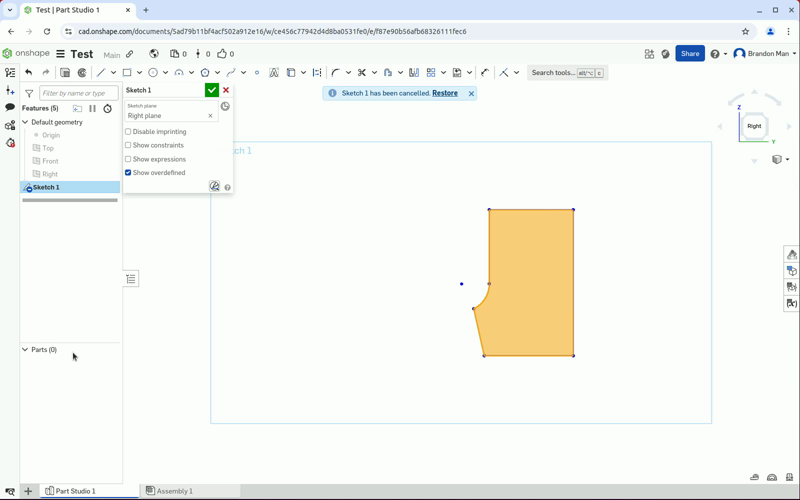
key(shift+e)
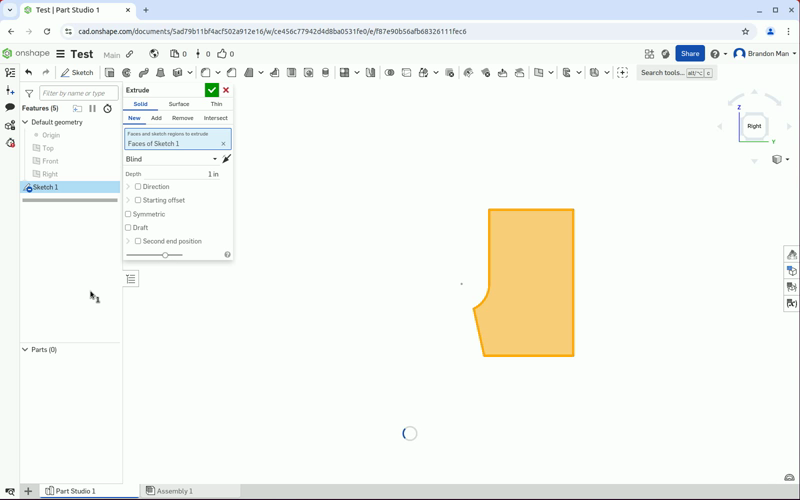
mouse_move(143, 106)
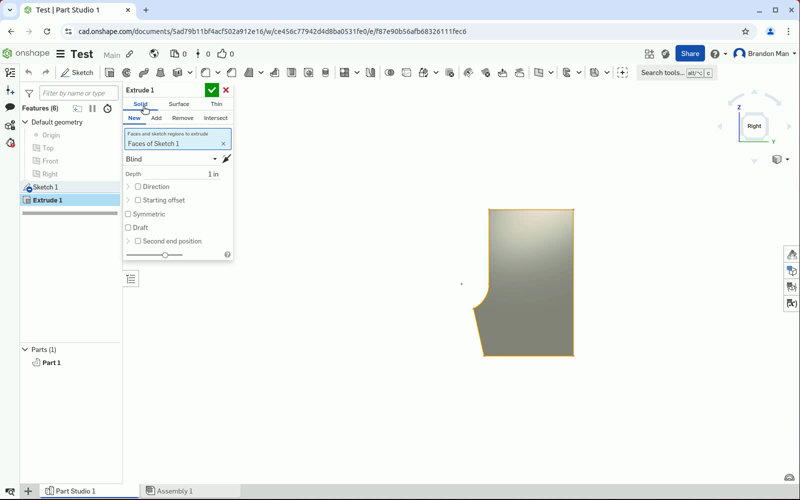
click(143, 106)
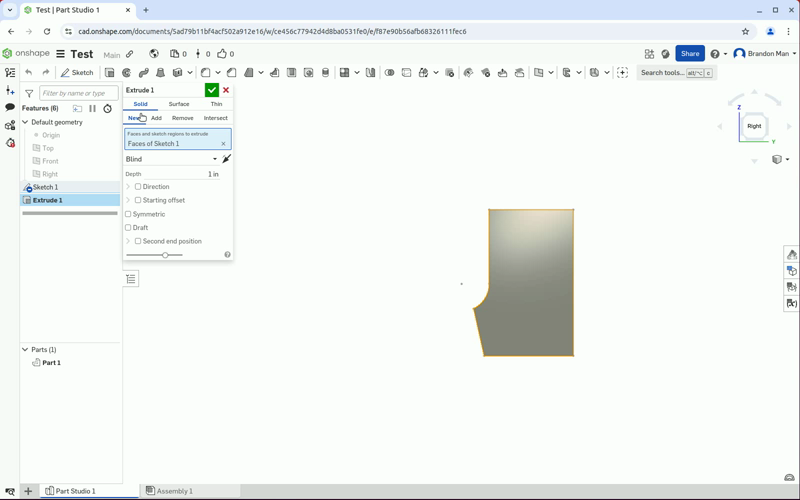
mouse_move(137, 120)
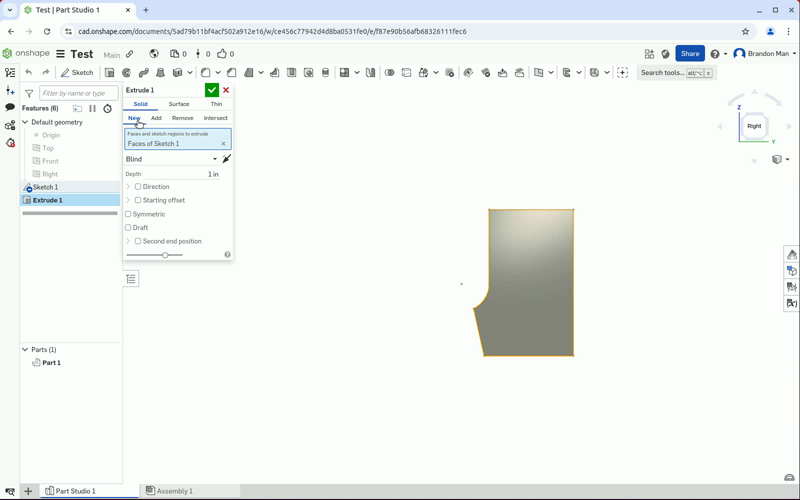
click(137, 120)
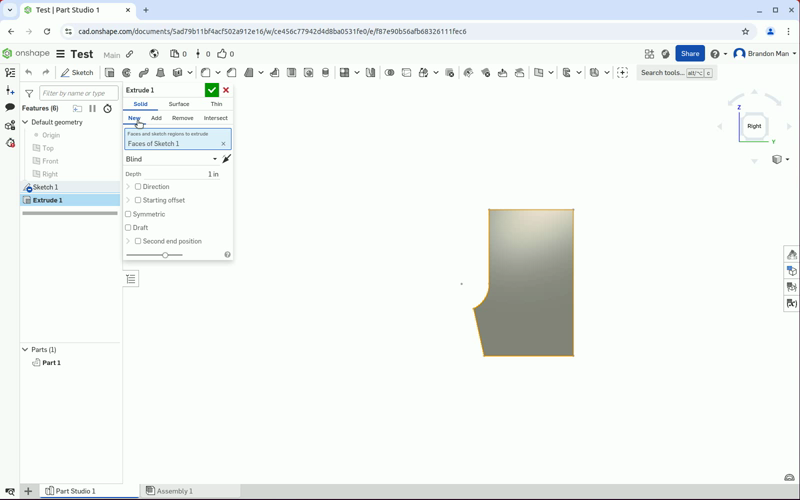
key(tab, 4)
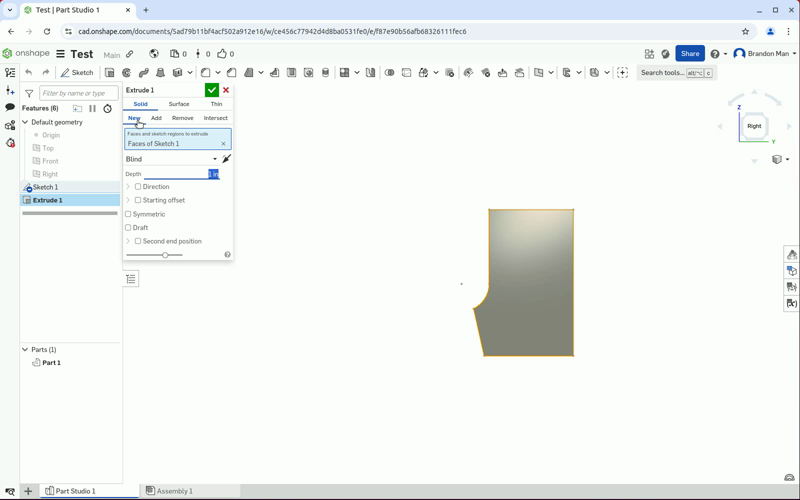
text(1.444)
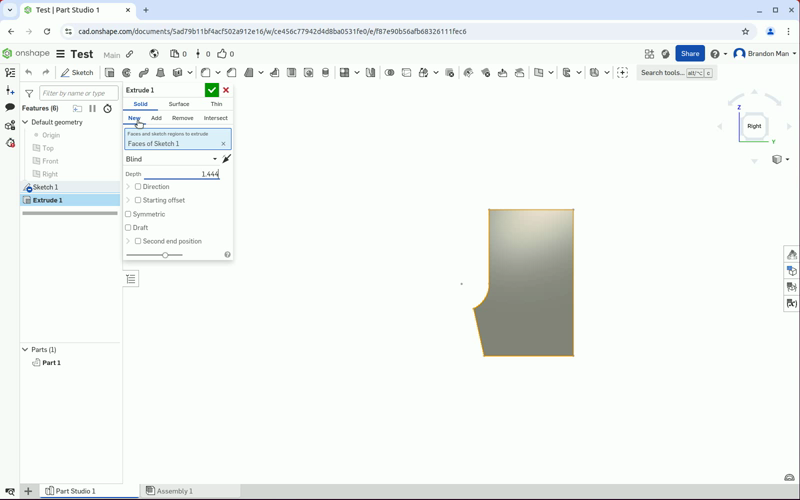
key(enter)
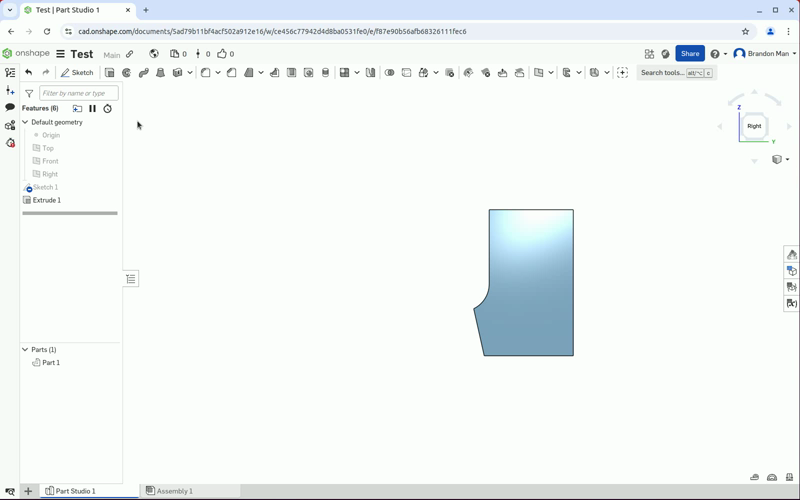
key(shift+h)
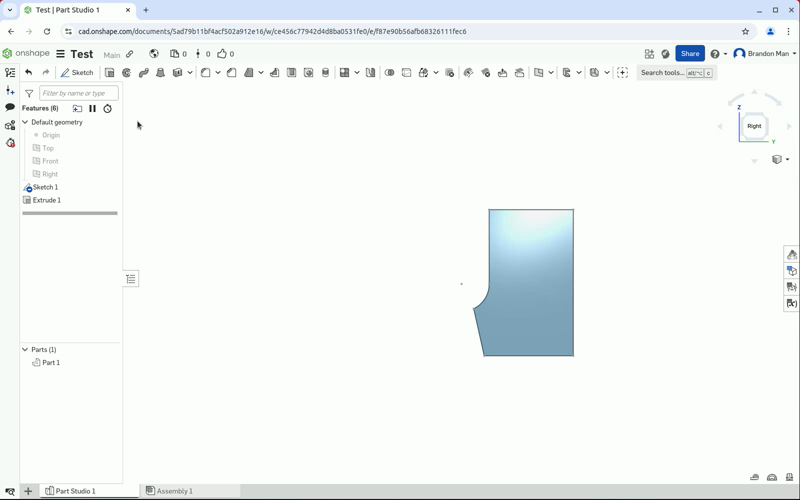
key(shift+h)
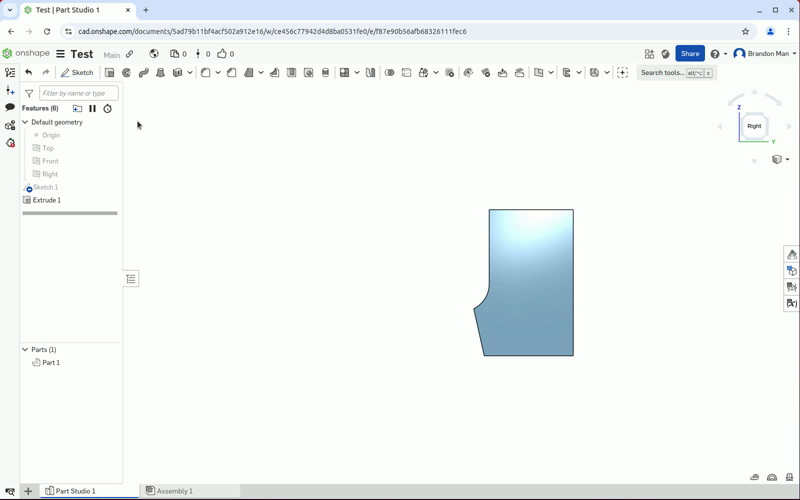
mouse_move(73, 189)
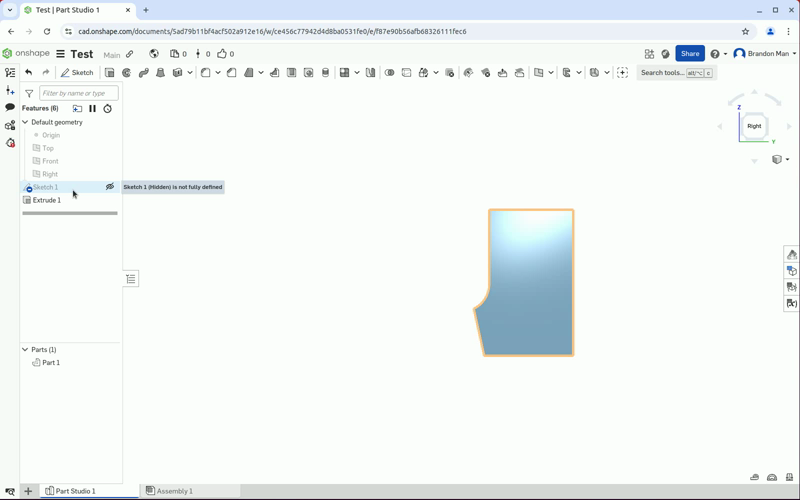
click(73, 189)
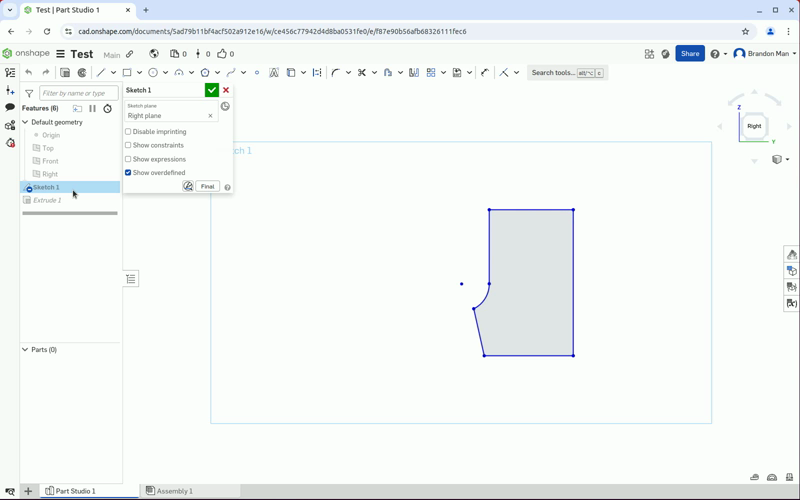
mouse_move(229, 92)
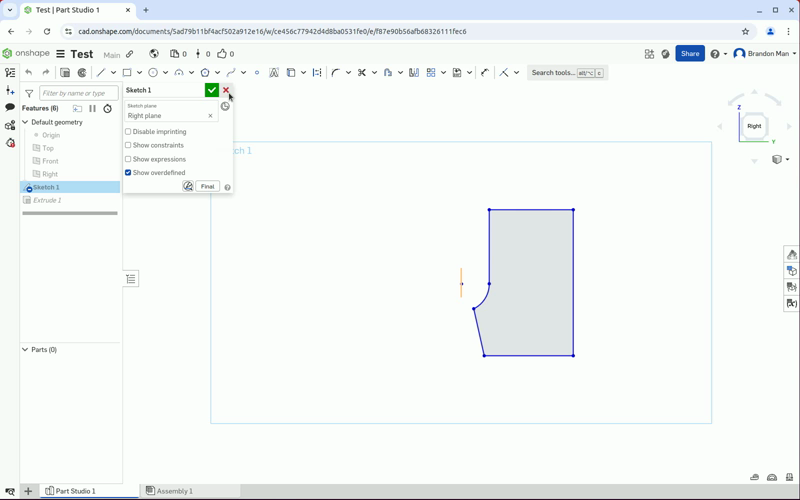
click(229, 92)
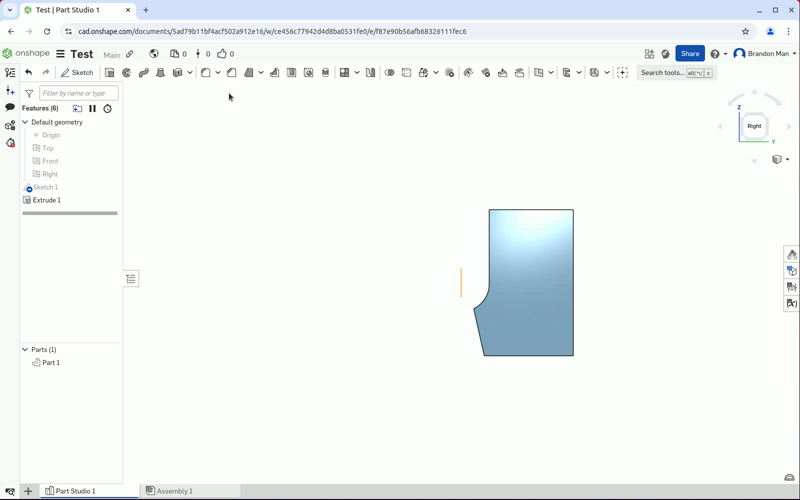
mouse_move(541, 75)
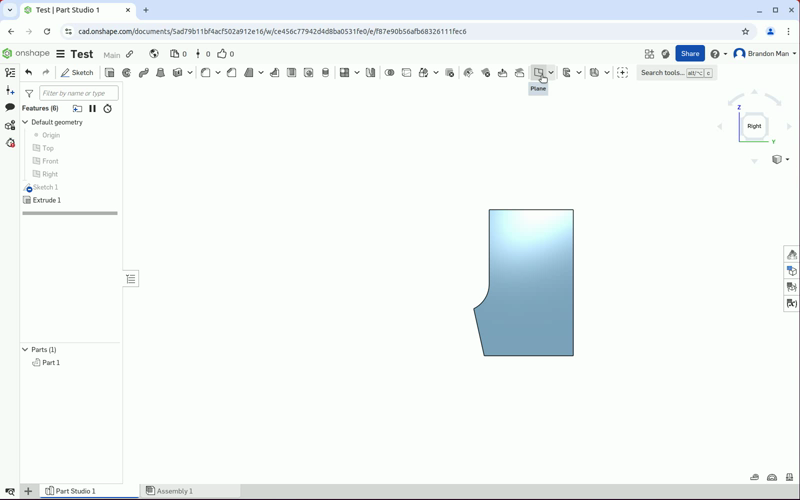
click(541, 75)
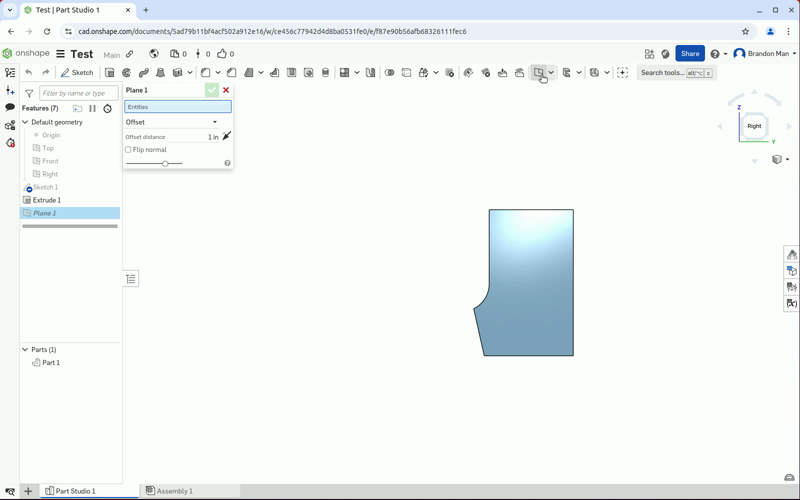
mouse_move(73, 176)
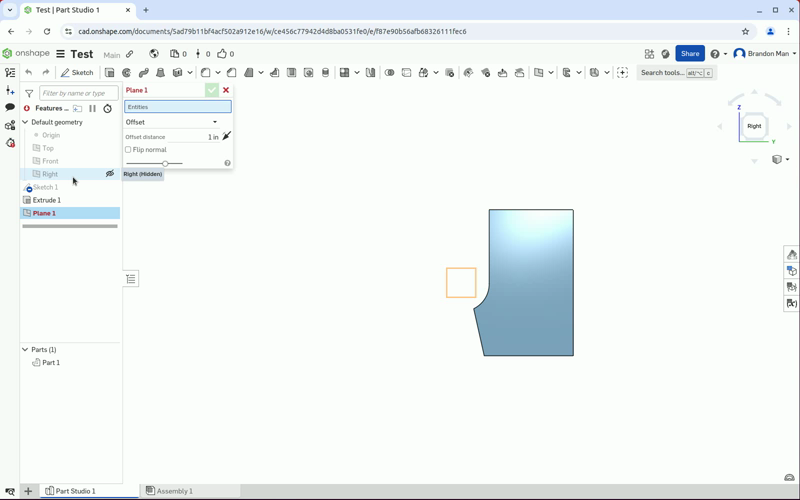
click(73, 176)
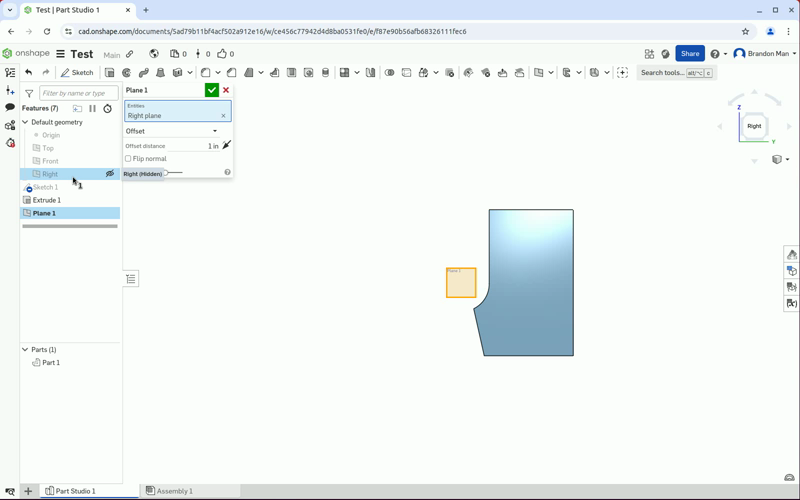
key(tab, 2)
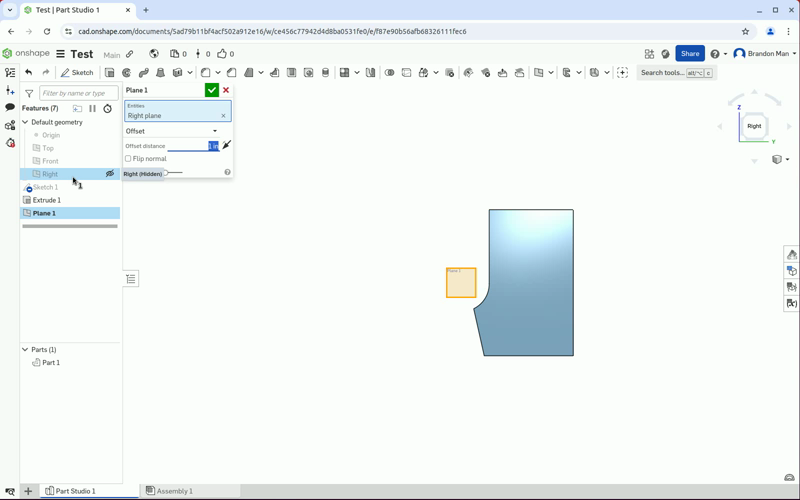
text(1.448)
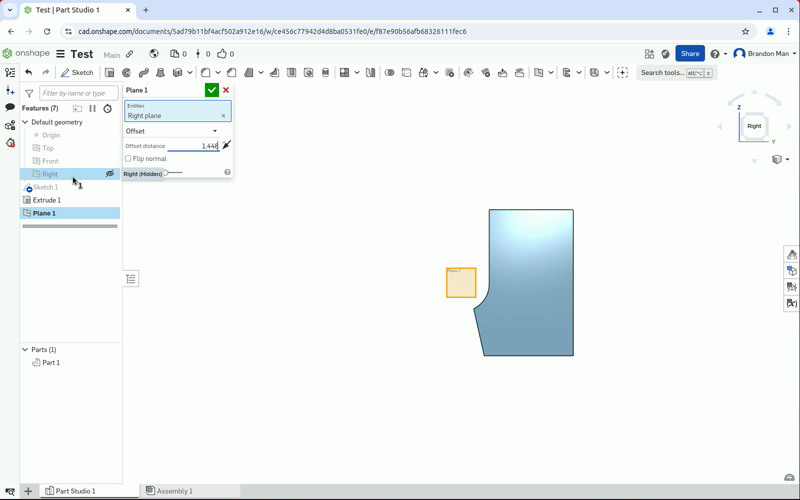
key(enter, 2)
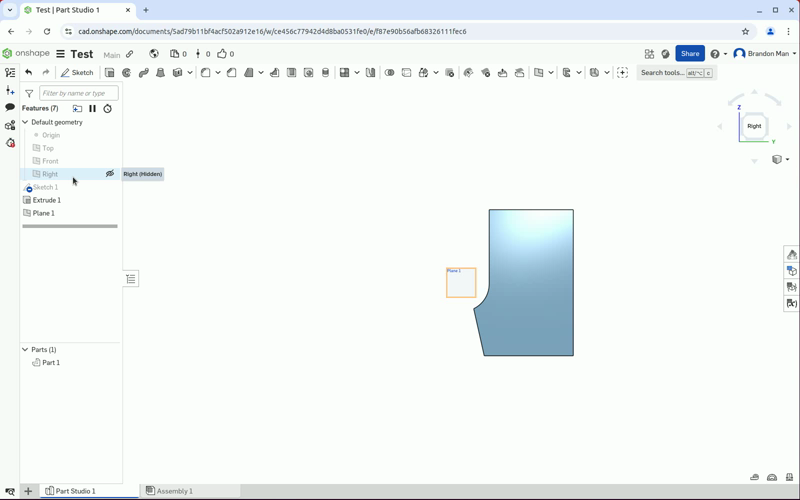
key(shift+s)
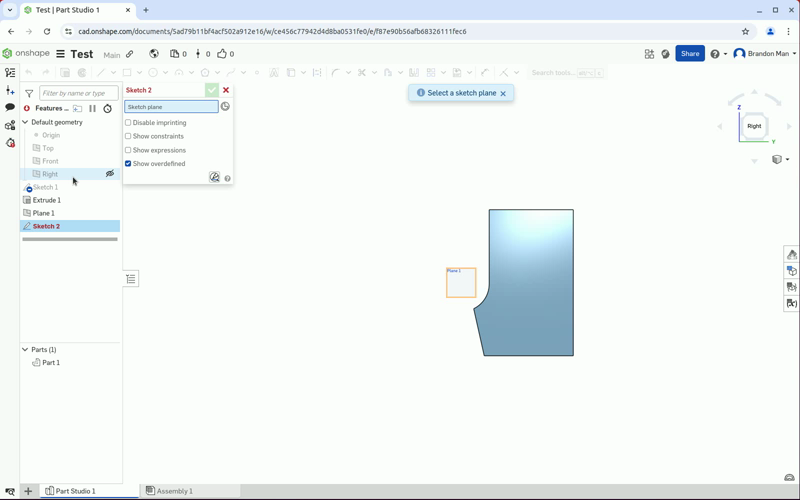
mouse_move(73, 215)
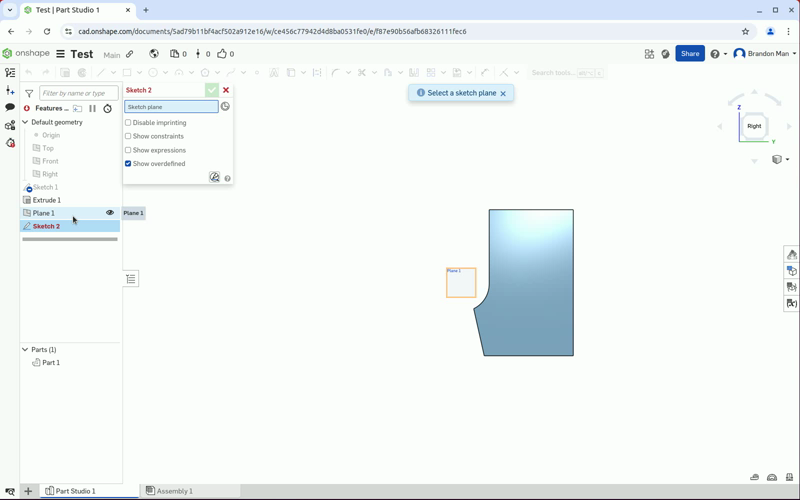
click(73, 215)
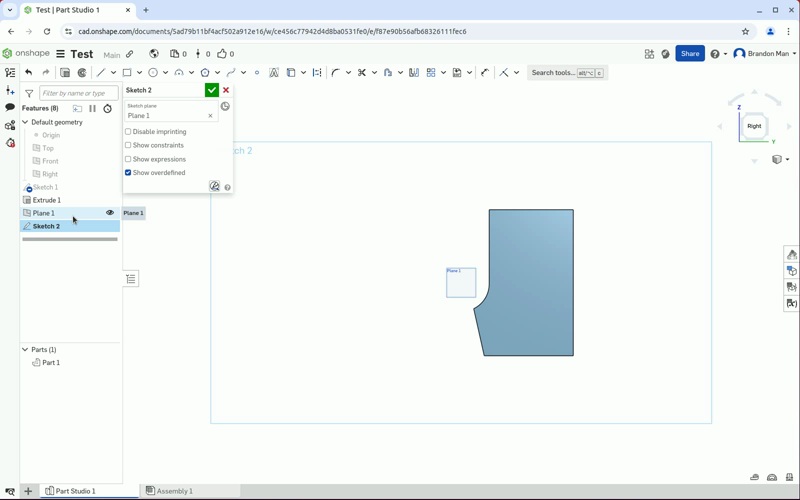
mouse_move(73, 352)
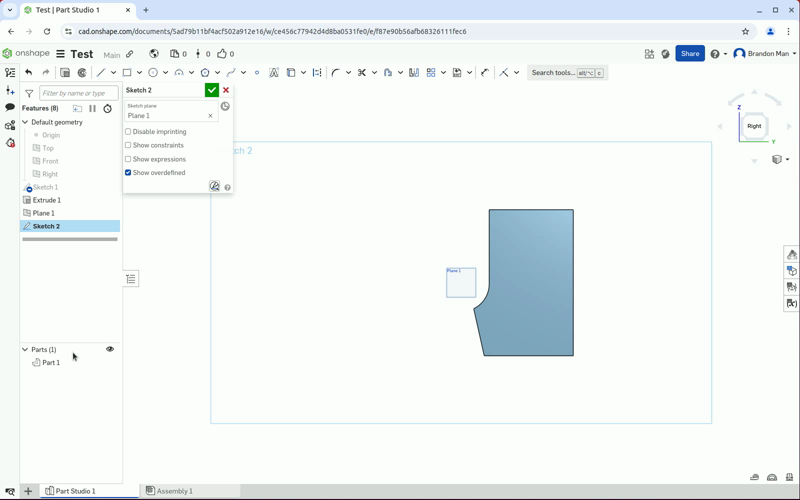
key(y)
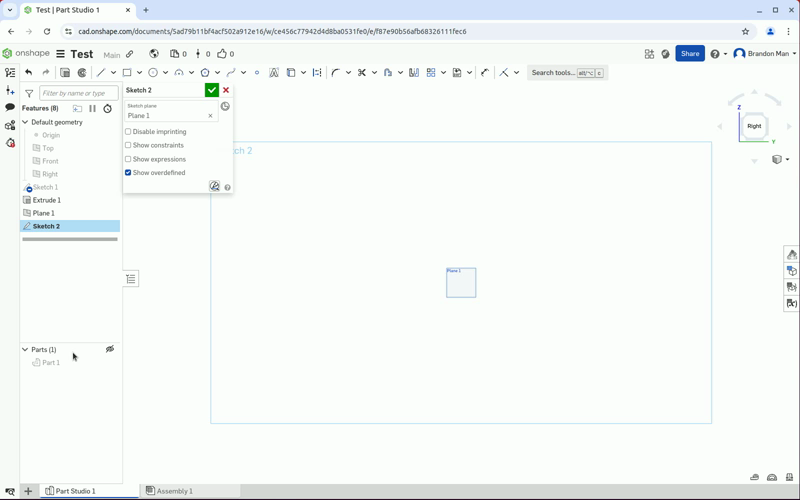
key(c)
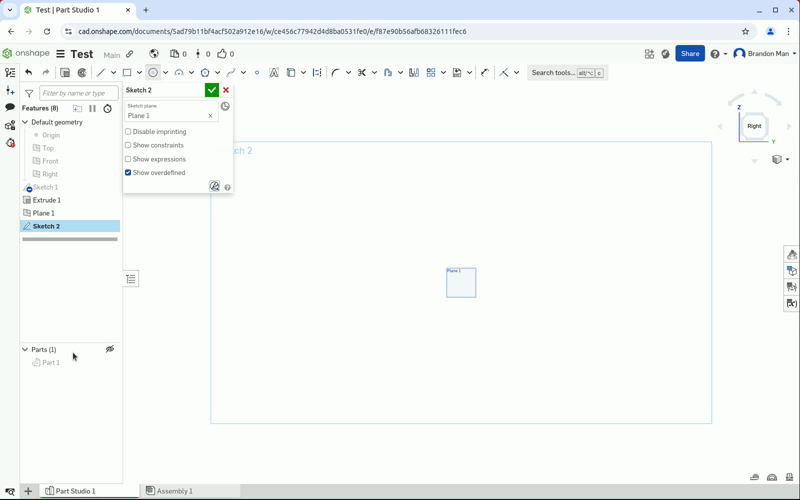
key_down(shift)
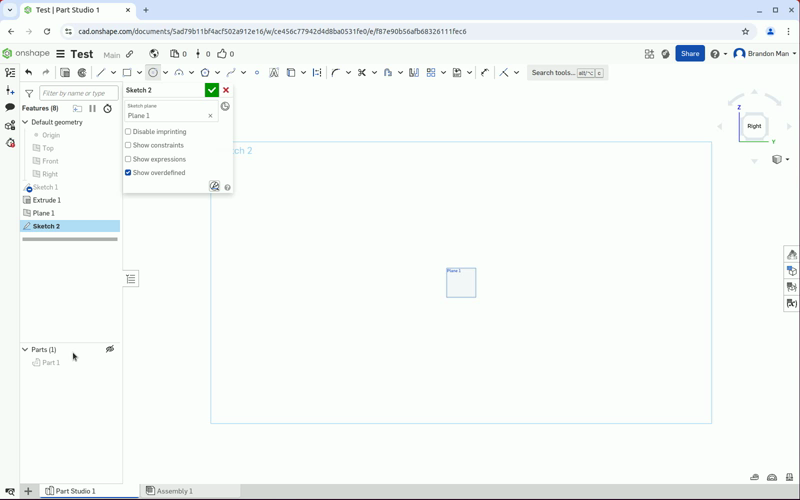
mouse_move(535, 236)
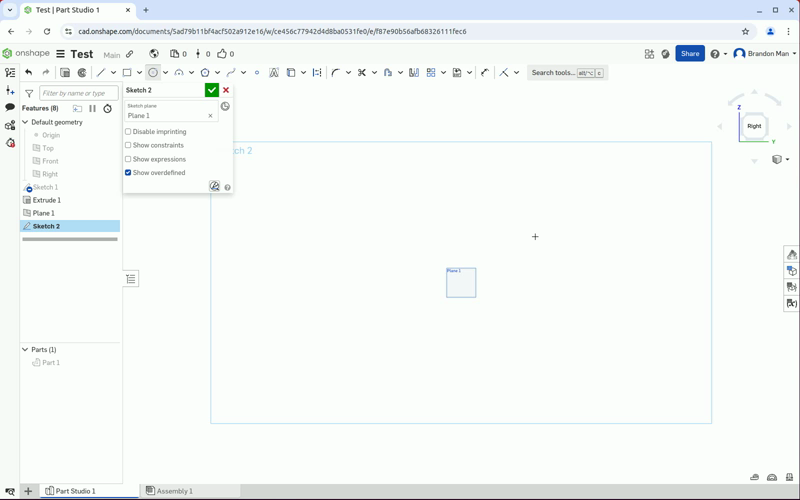
click(535, 236)
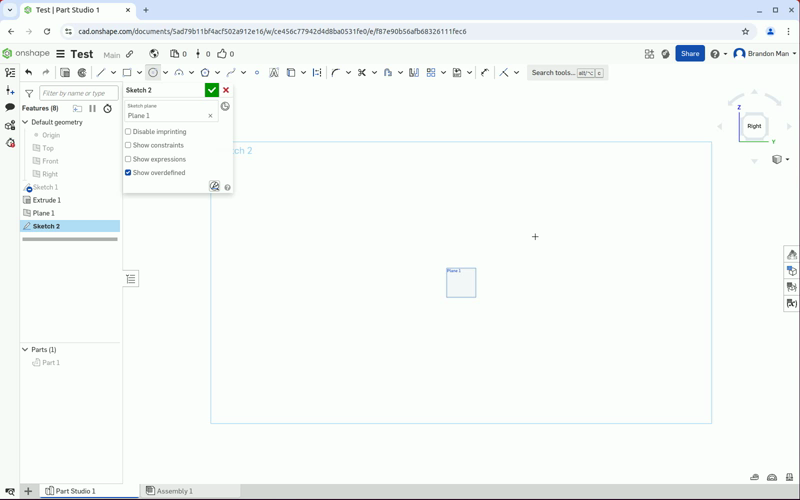
key_up(shift)
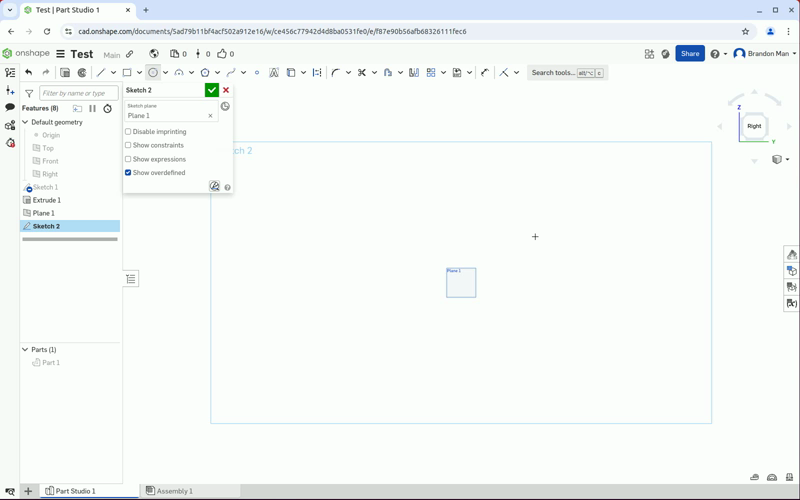
mouse_move(541, 236)
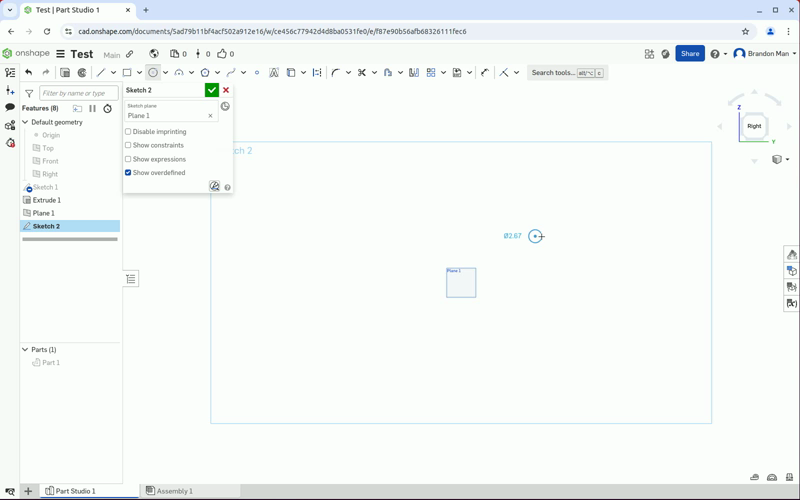
click(541, 236)
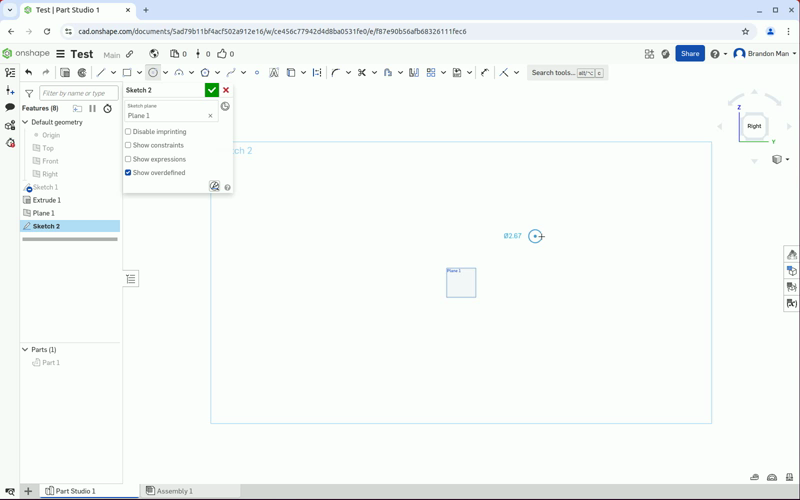
key(esc)
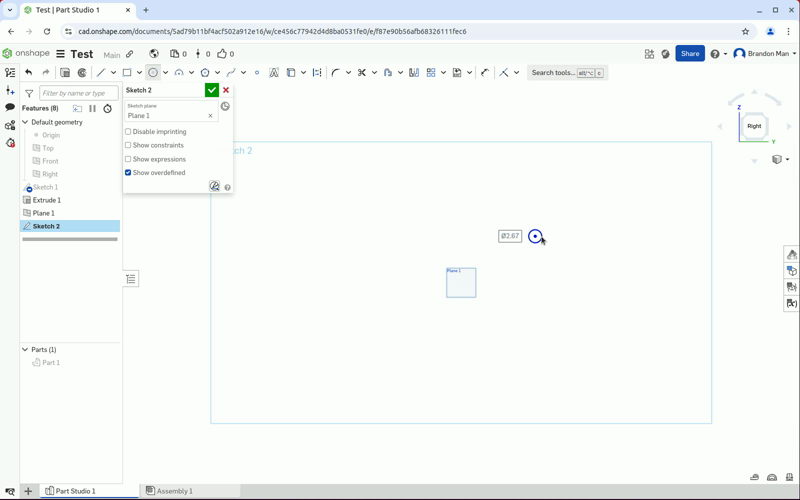
mouse_move(530, 238)
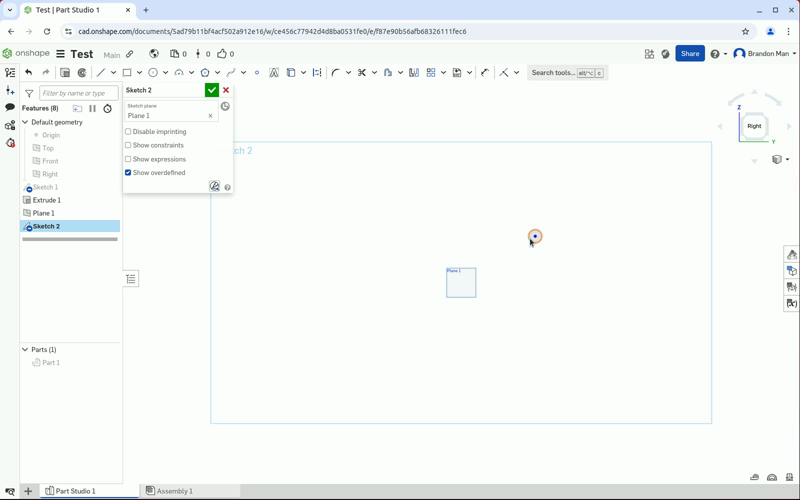
scroll(6)
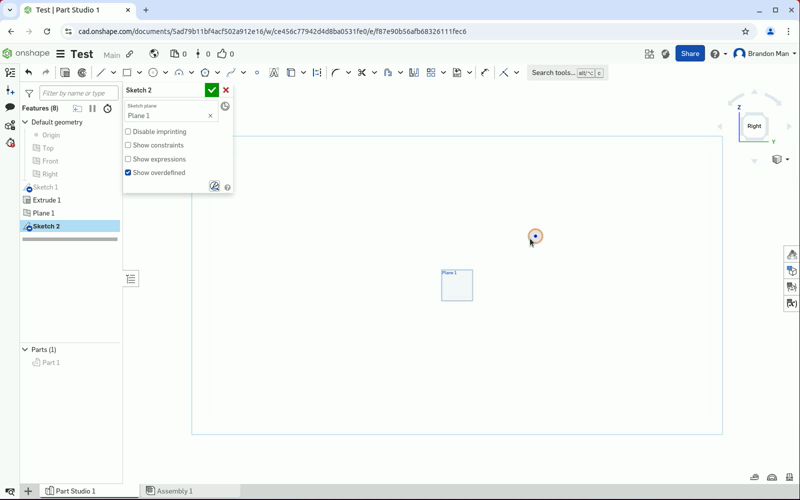
scroll(6)
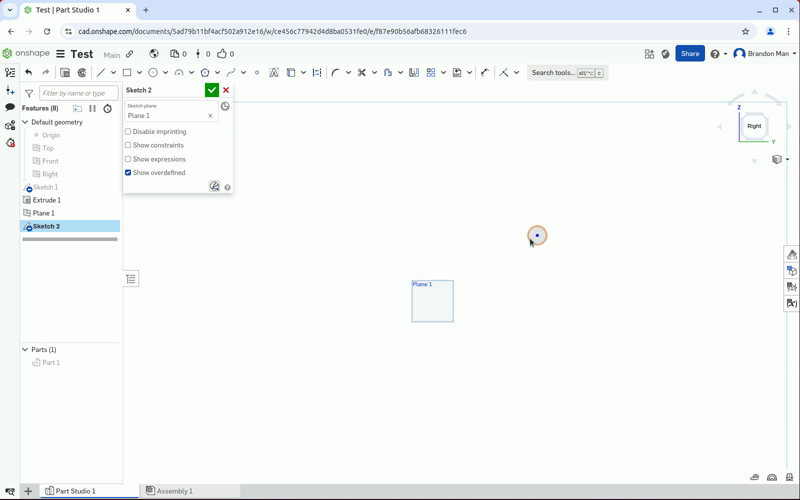
scroll(6)
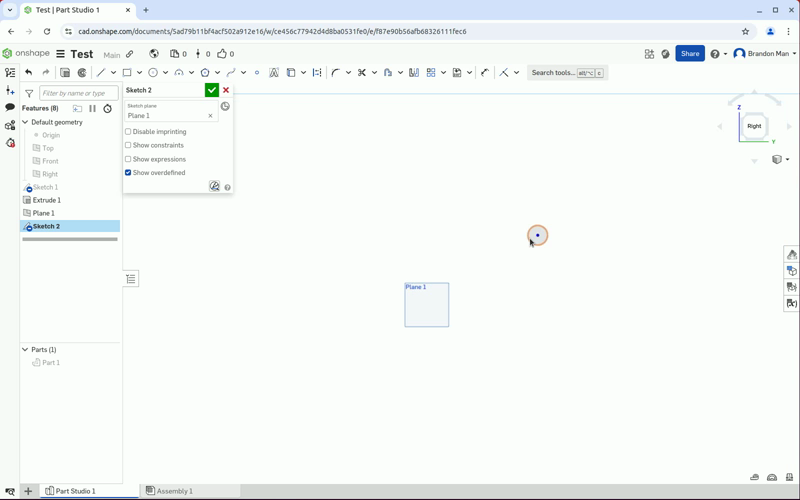
scroll(6)
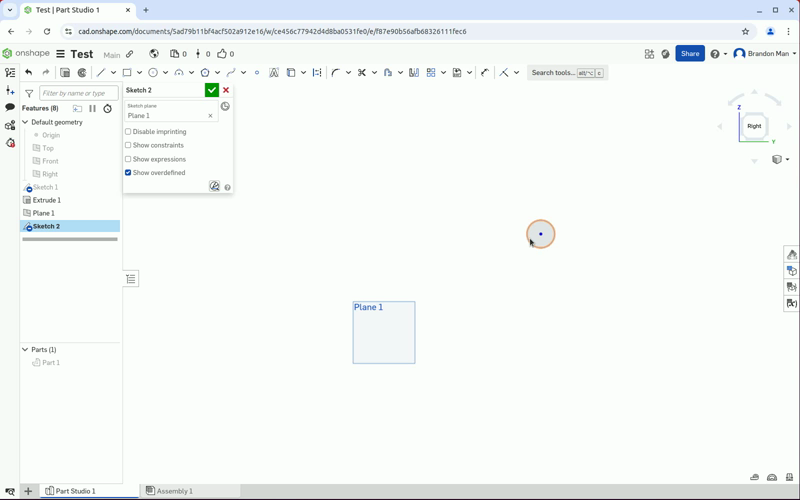
scroll(6)
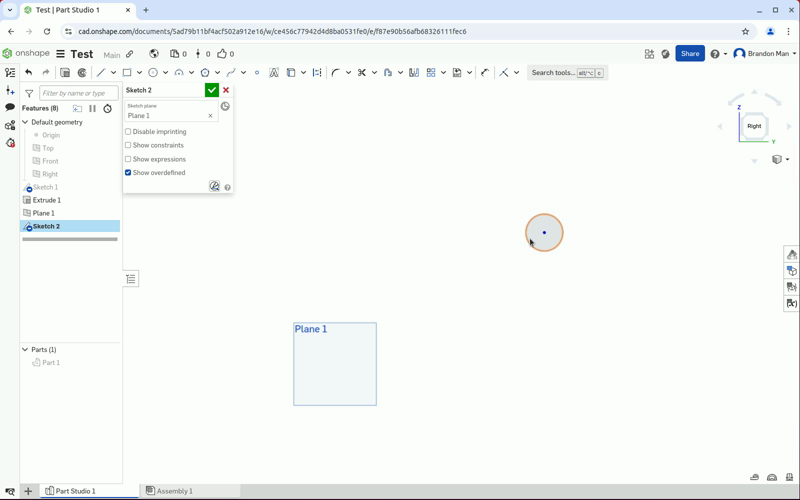
scroll(6)
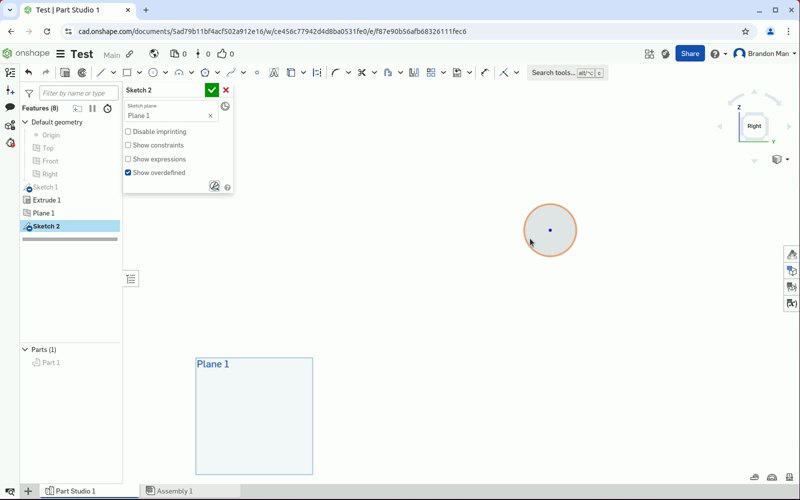
scroll(6)
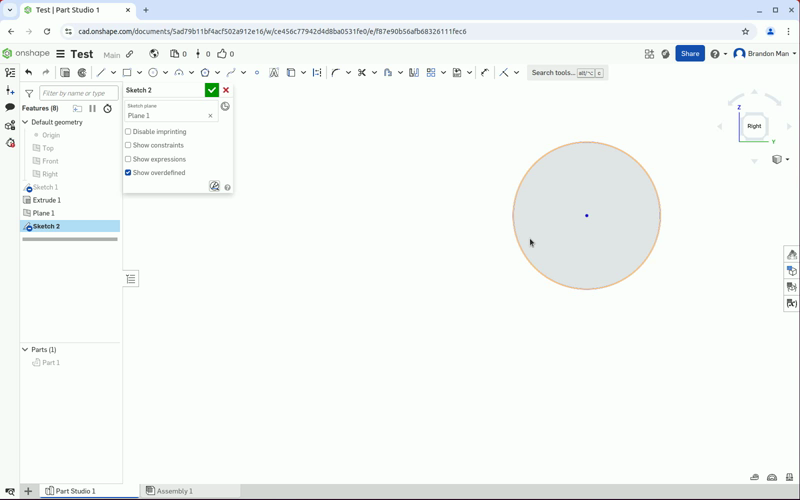
click(530, 238)
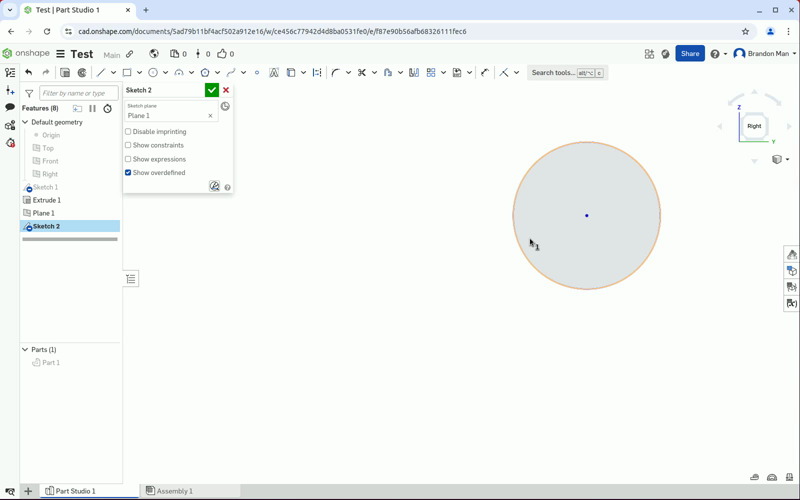
scroll(-6)
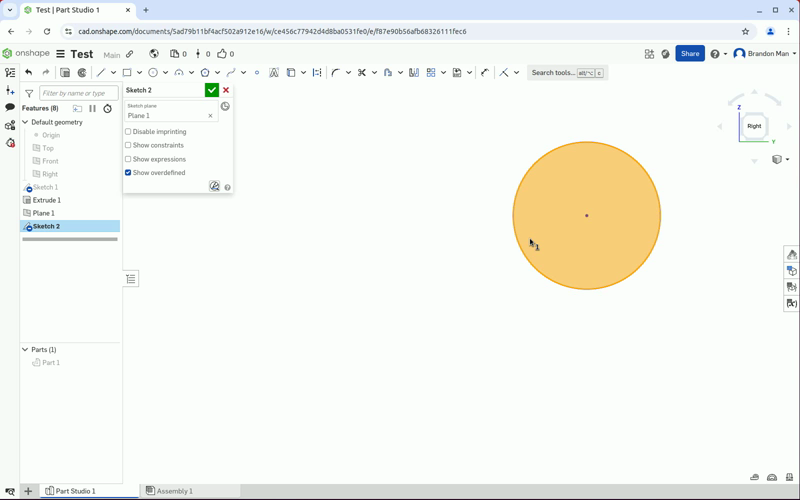
scroll(-6)
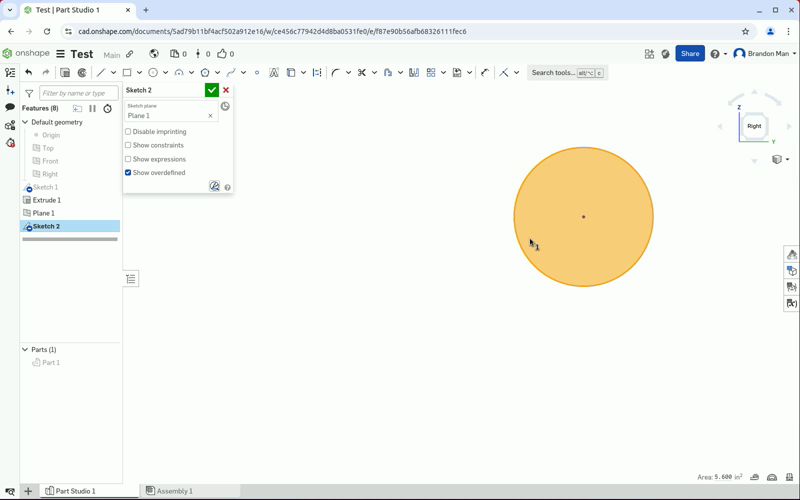
scroll(-6)
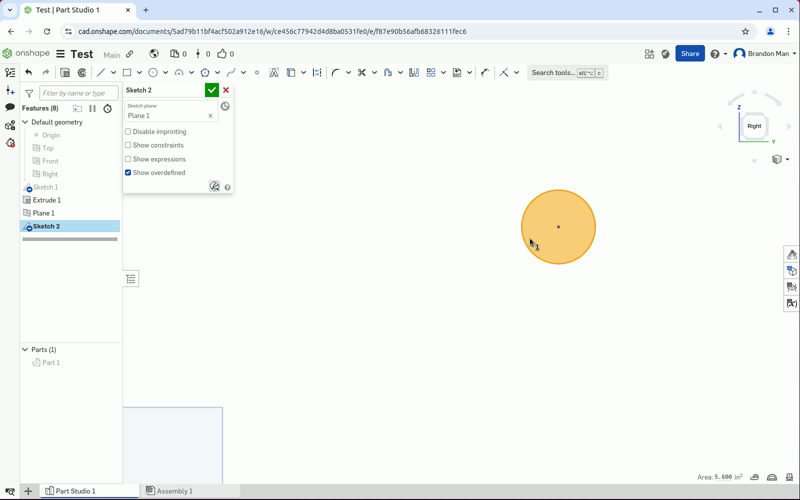
scroll(-6)
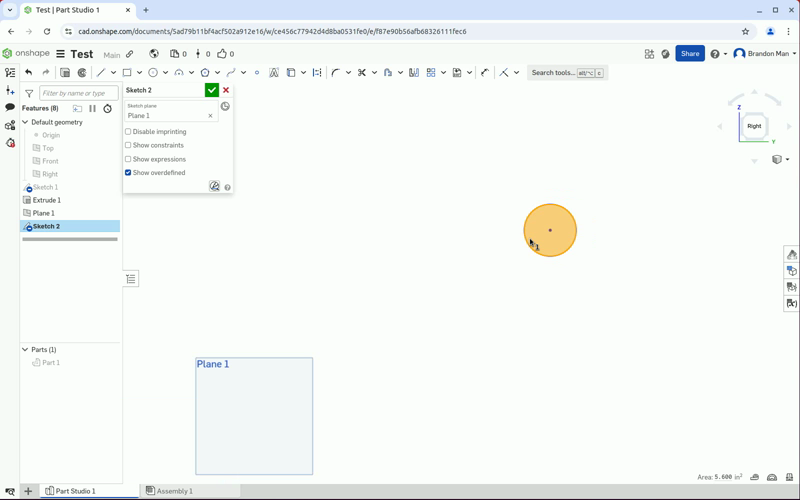
scroll(-6)
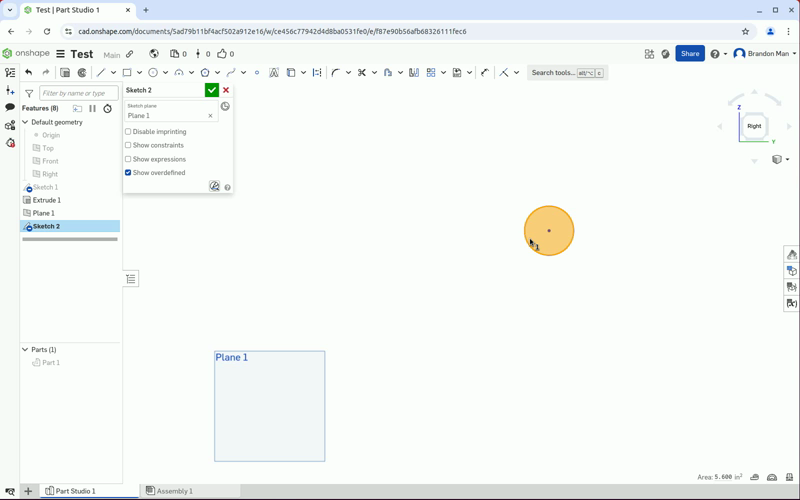
scroll(-6)
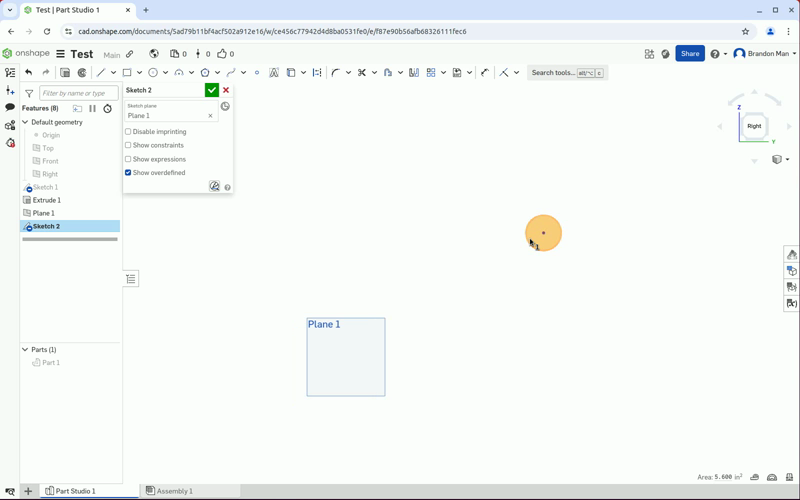
scroll(-6)
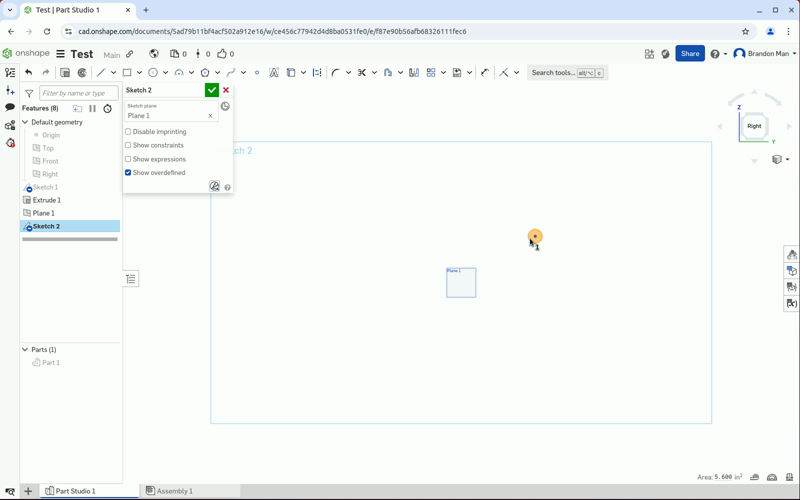
mouse_move(73, 352)
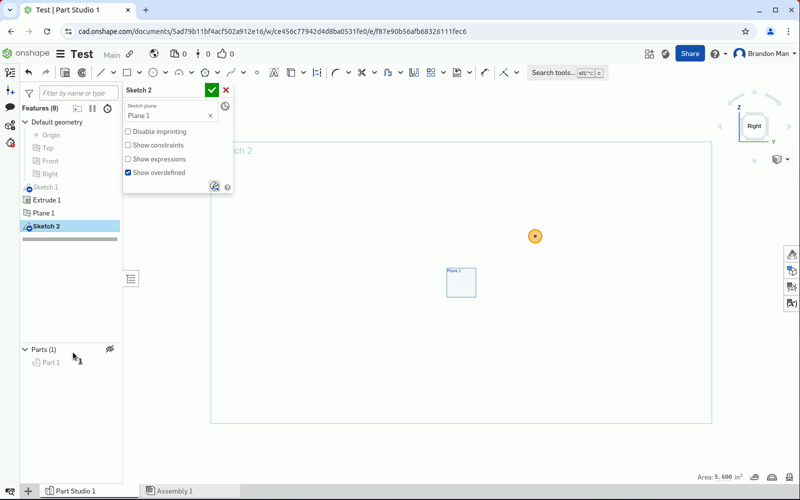
key(shift+y)
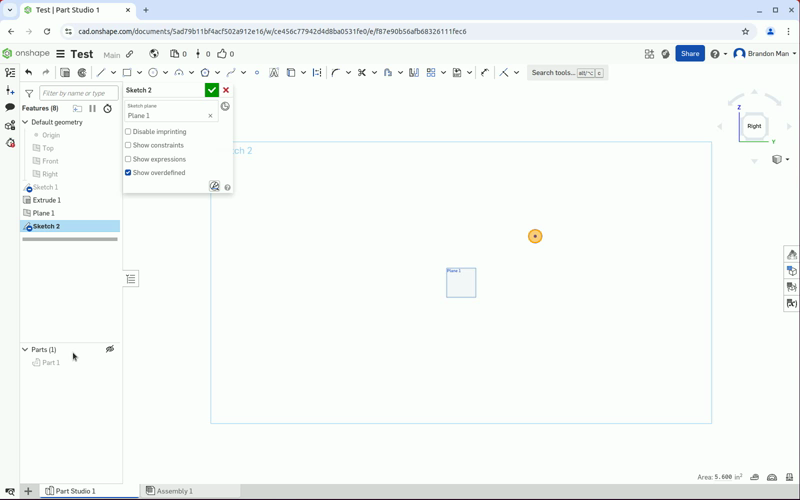
key(shift+e)
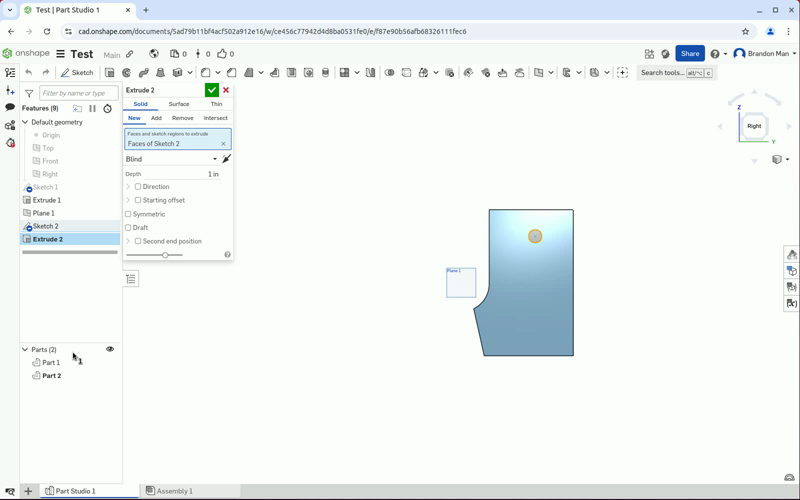
mouse_move(143, 106)
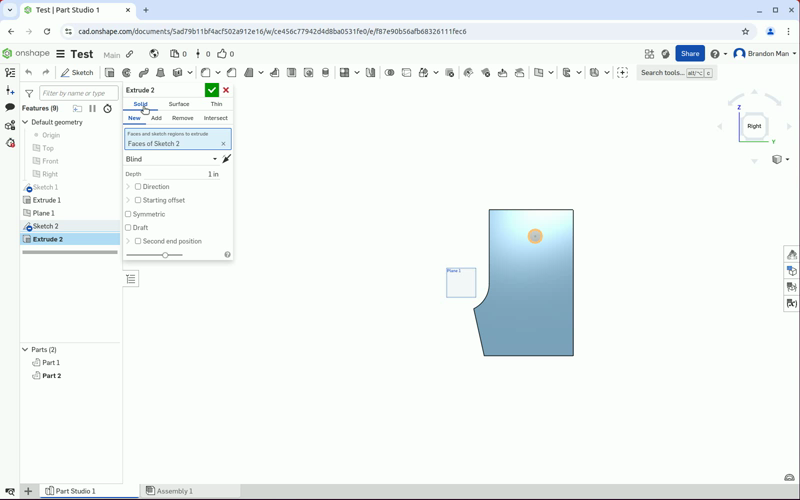
click(143, 106)
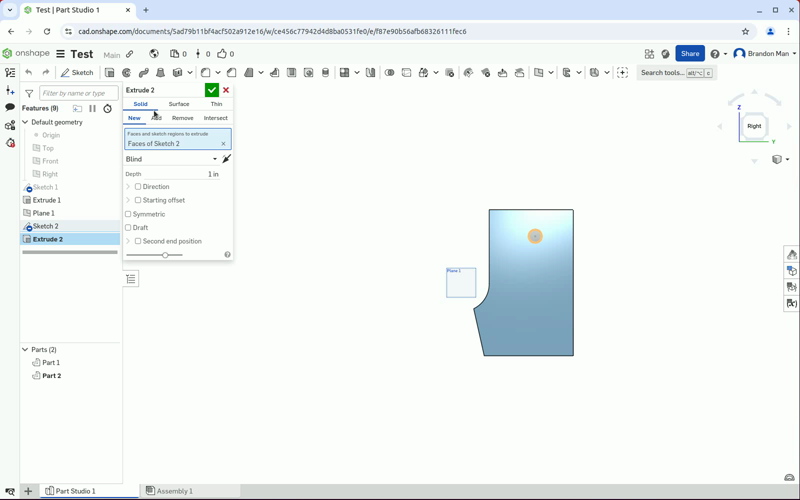
mouse_move(186, 120)
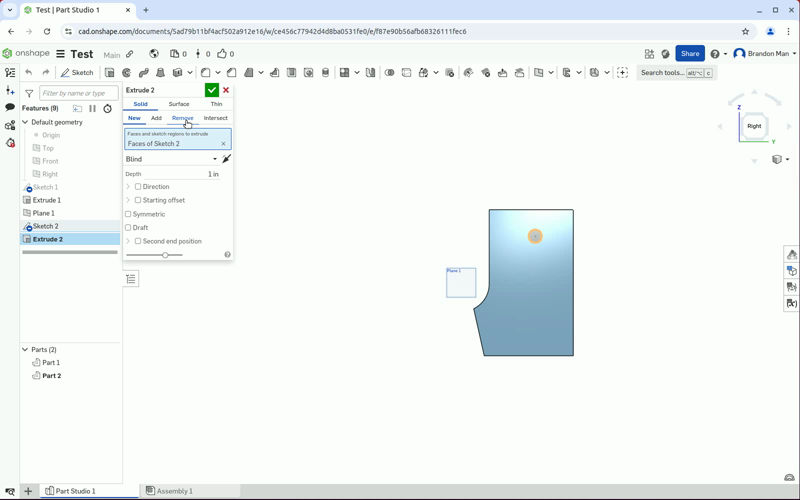
click(186, 120)
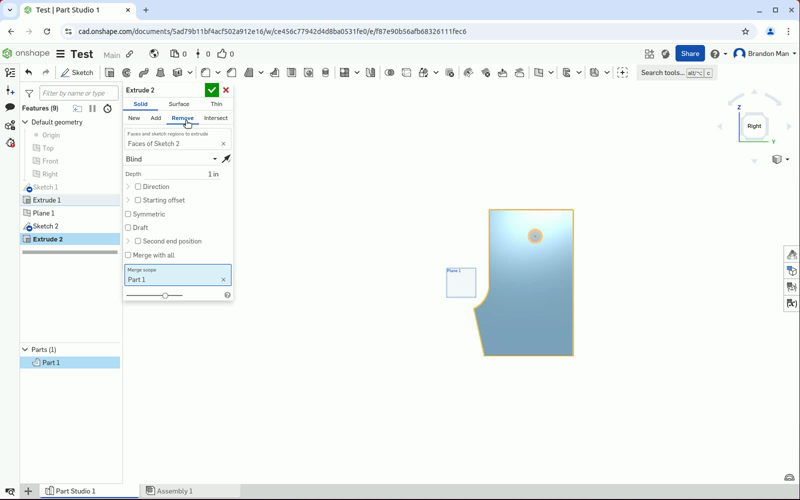
key(tab, 4)
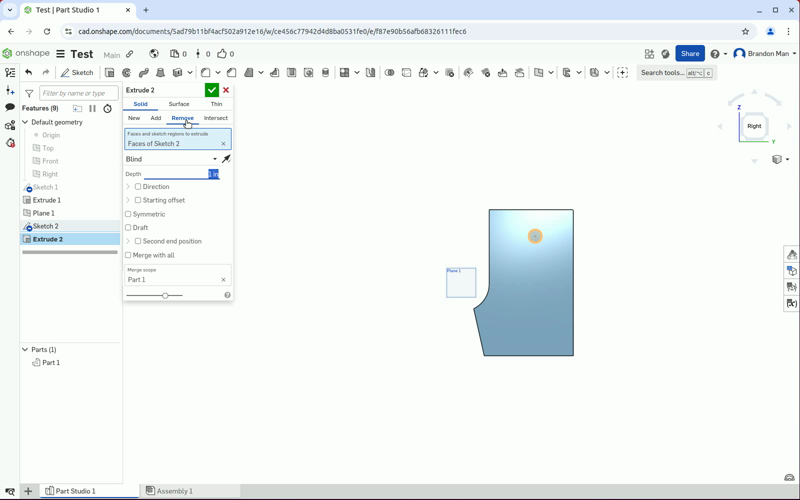
text(9.147)
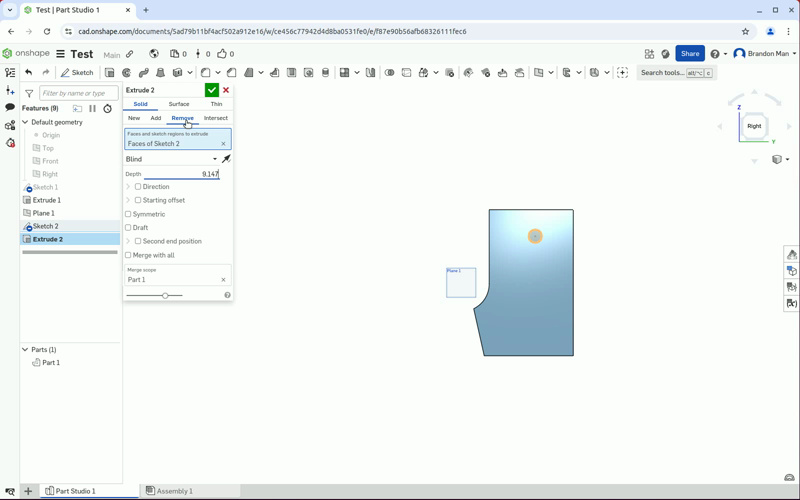
key(tab, 6)
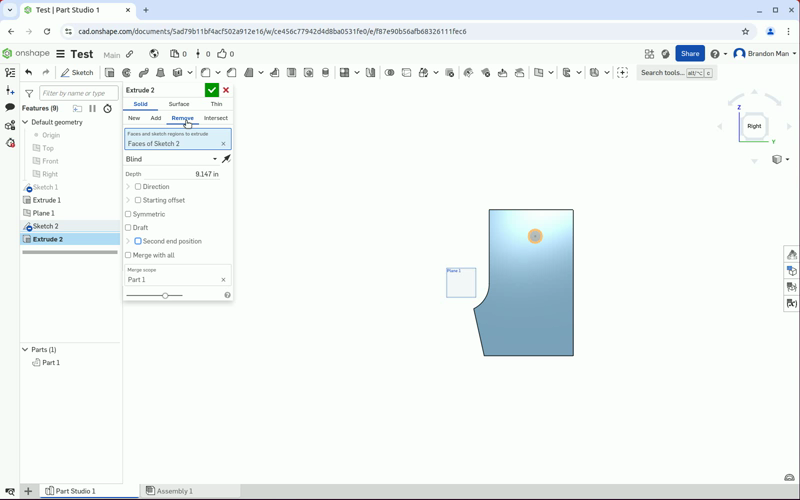
key(space)
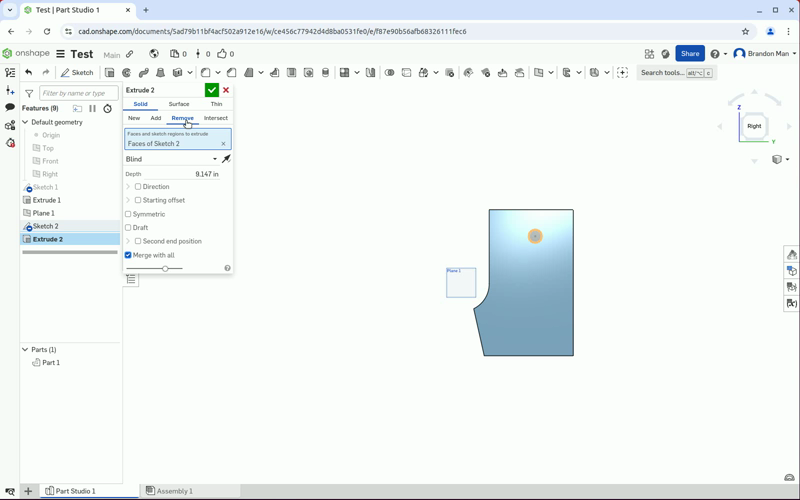
key(enter)
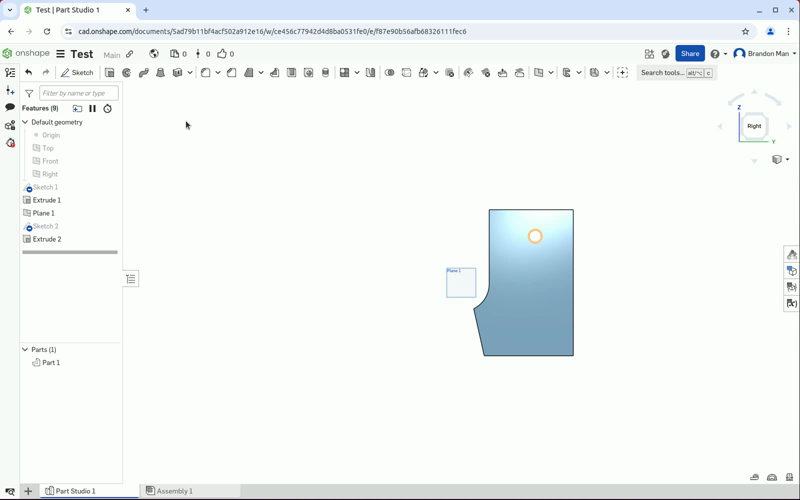
key(shift+h)
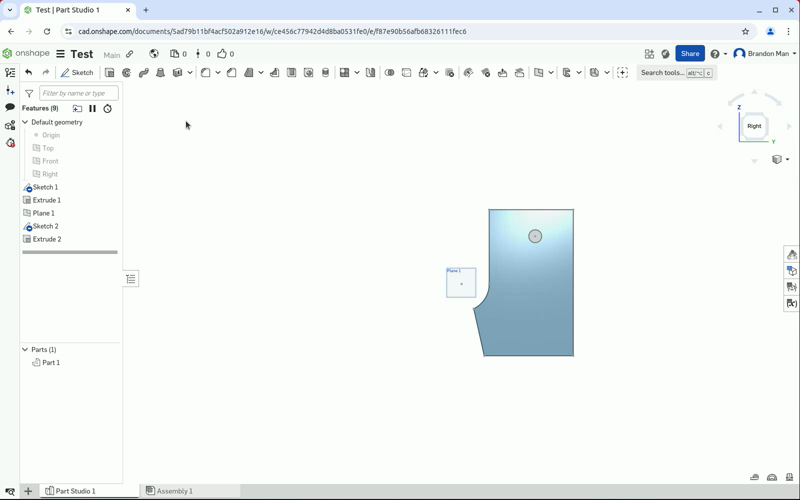
key(shift+h)
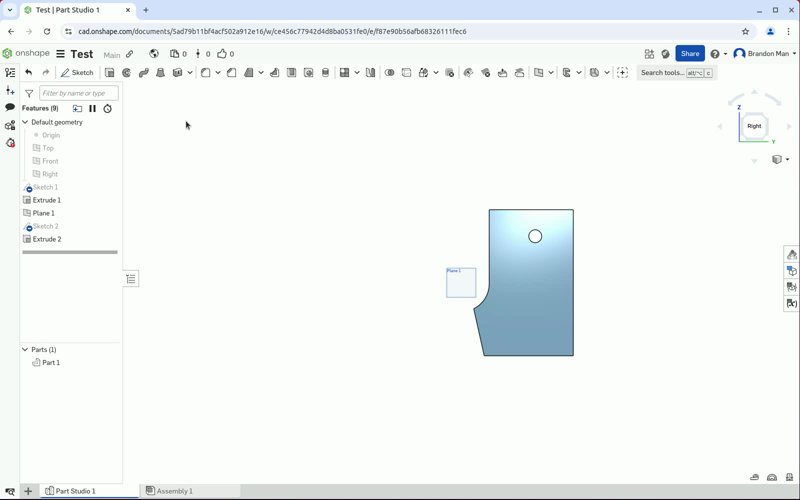
mouse_move(73, 189)
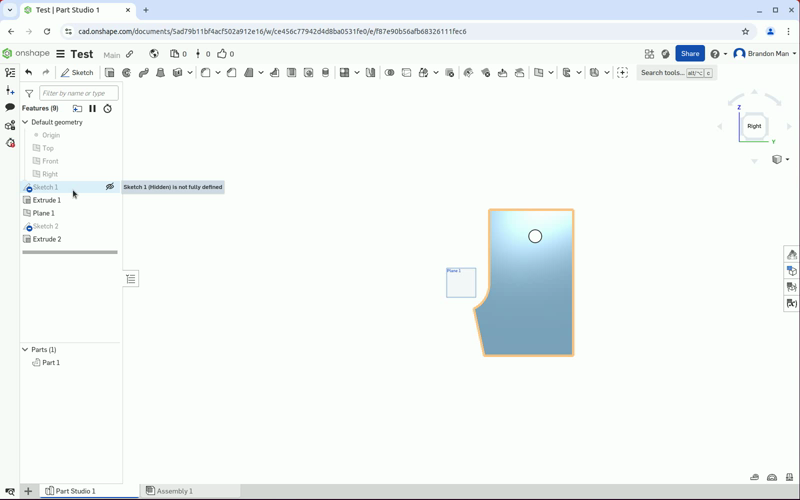
click(73, 189)
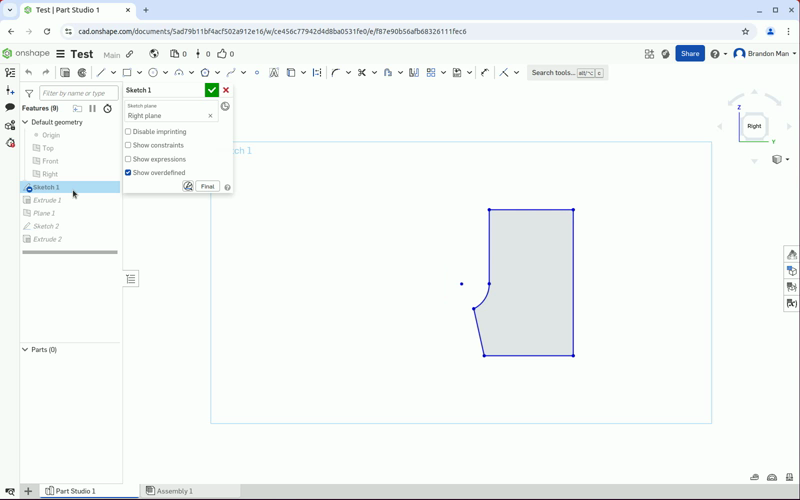
mouse_move(229, 92)
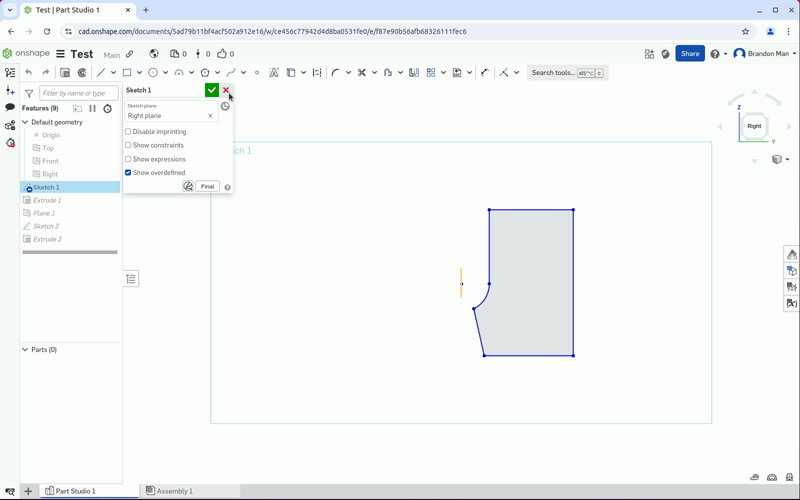
click(229, 92)
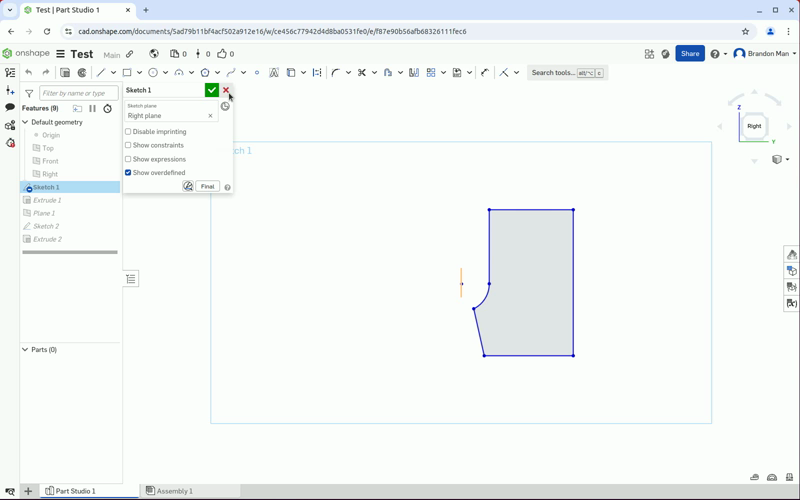
key(shift+s)
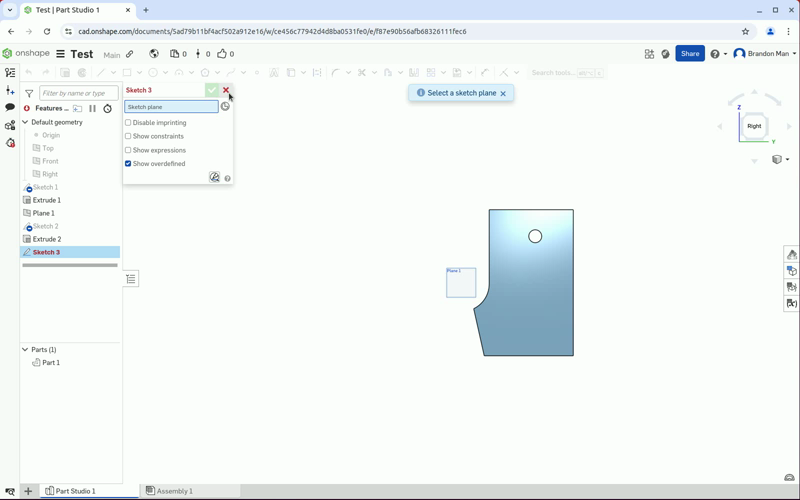
mouse_move(73, 215)
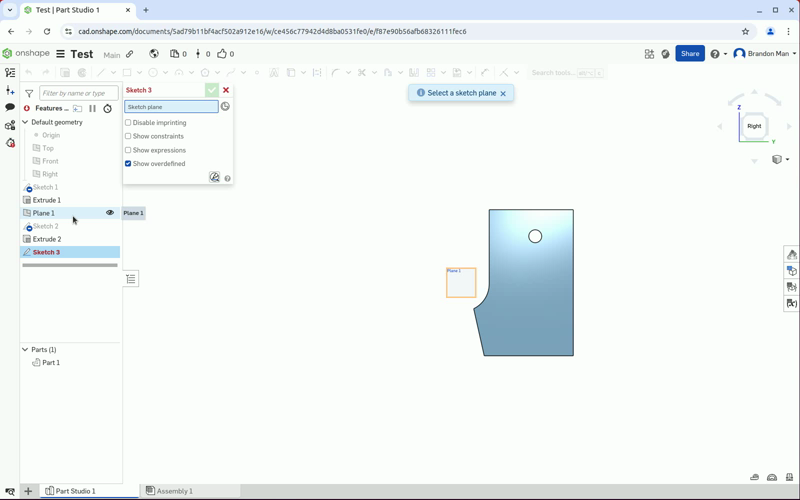
click(73, 215)
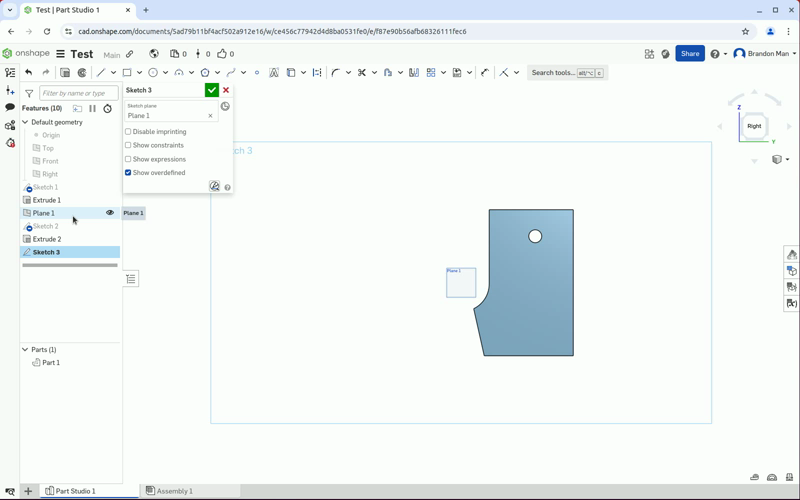
mouse_move(73, 352)
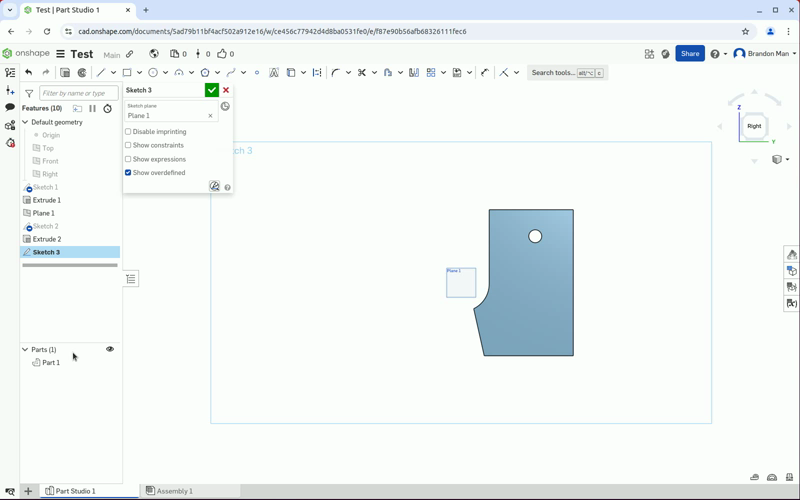
key(y)
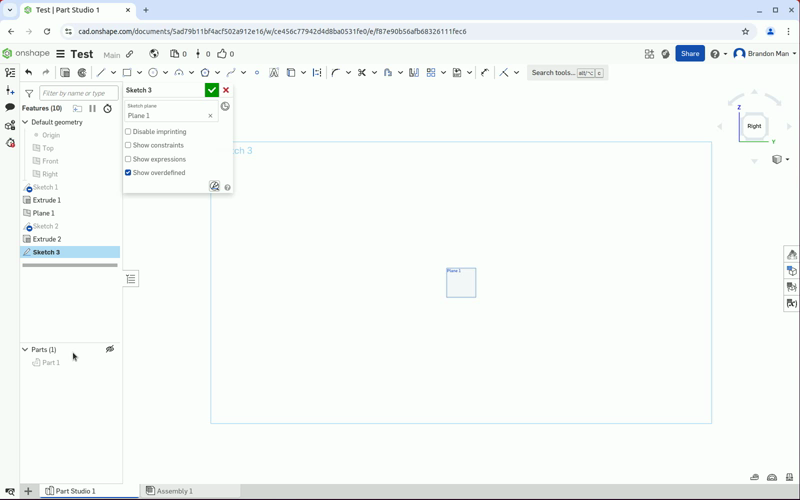
key(c)
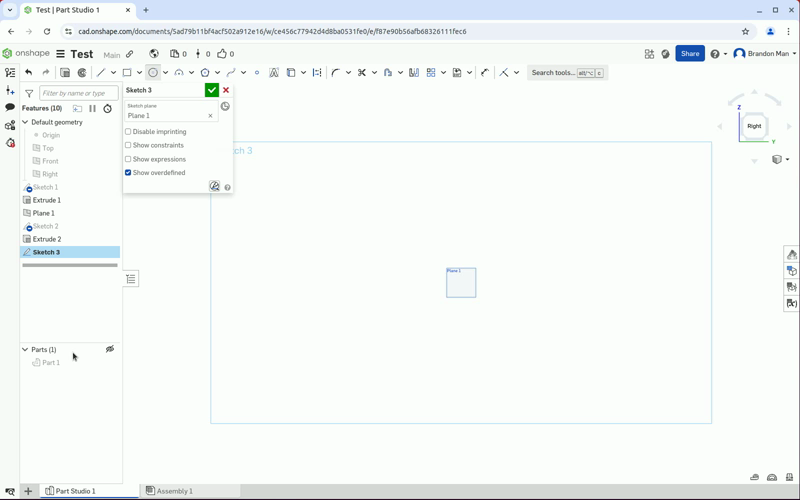
key_down(shift)
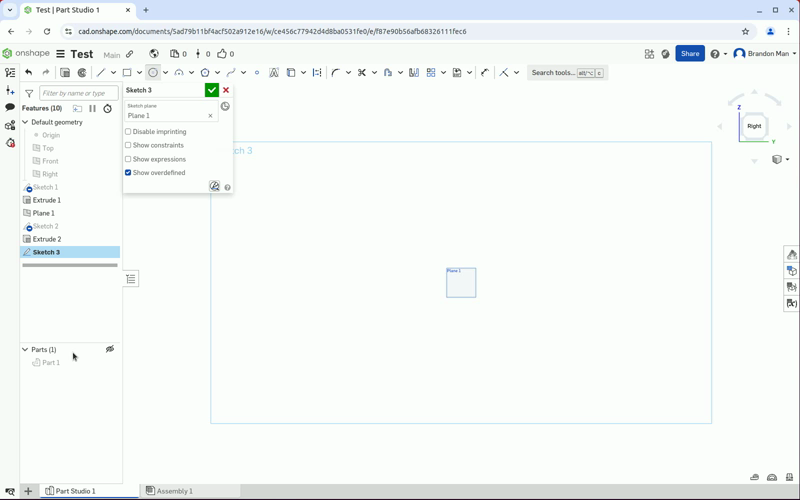
mouse_move(535, 325)
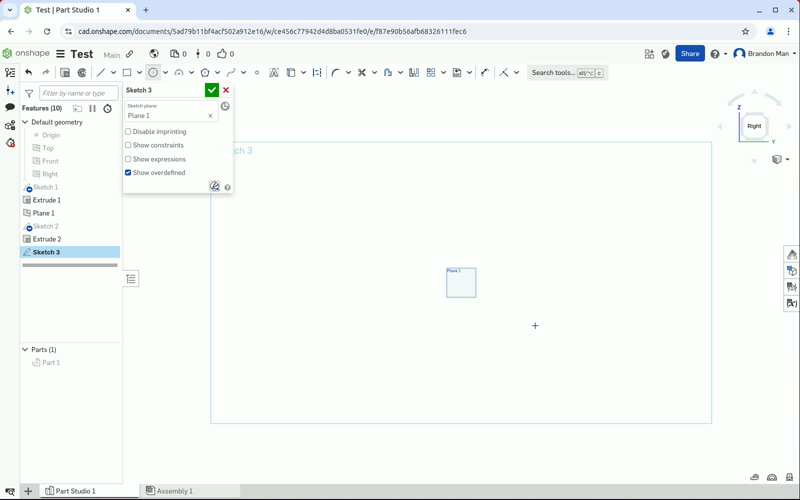
click(535, 325)
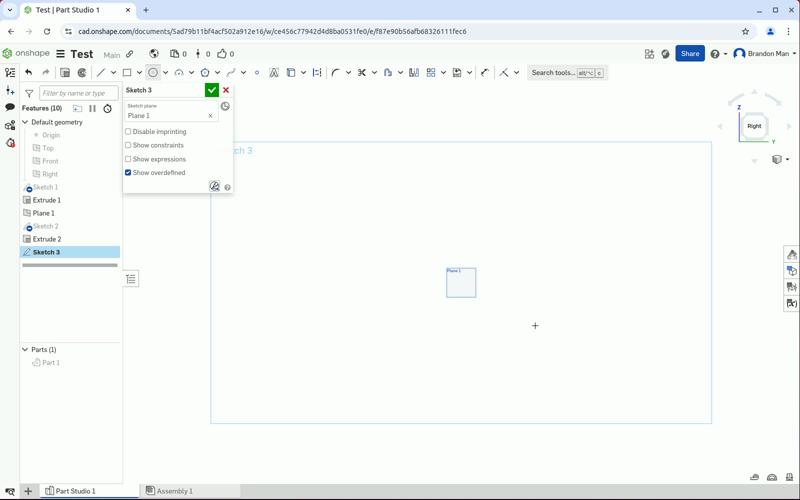
key_up(shift)
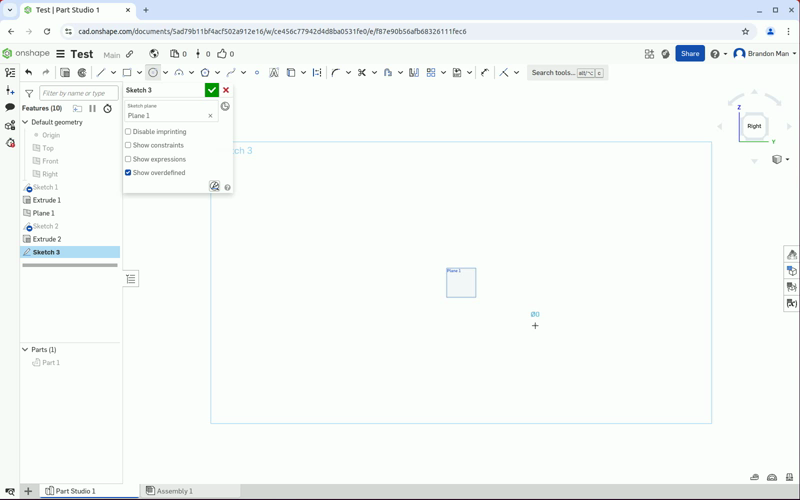
mouse_move(541, 325)
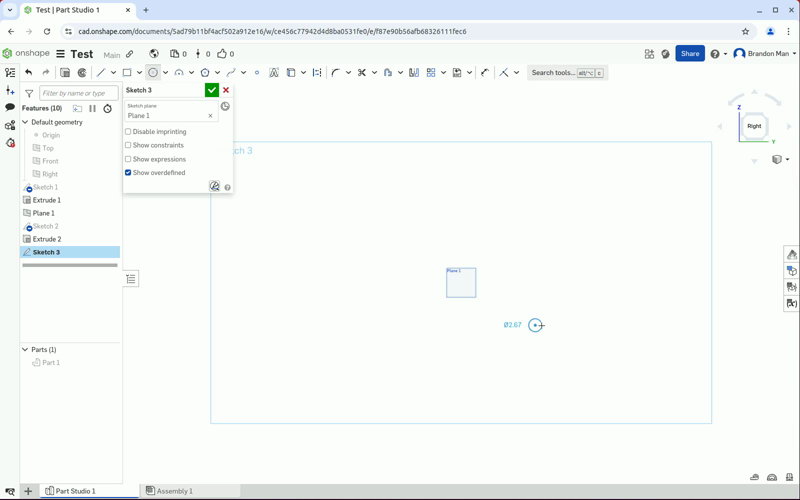
click(541, 325)
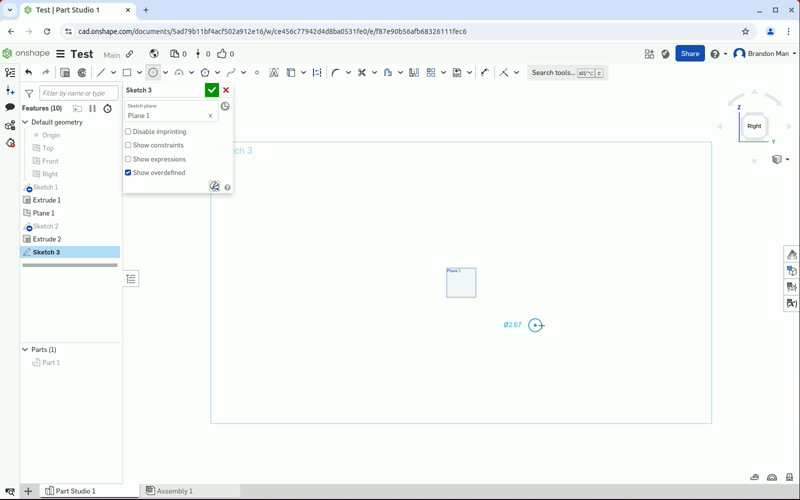
key(esc)
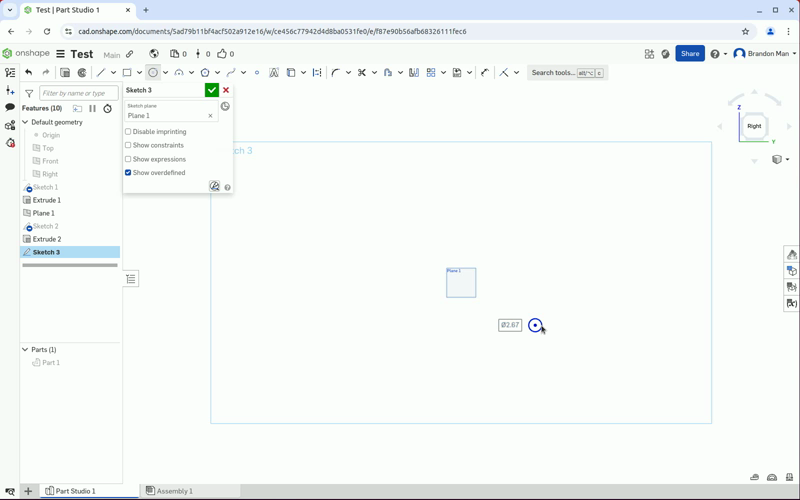
mouse_move(530, 326)
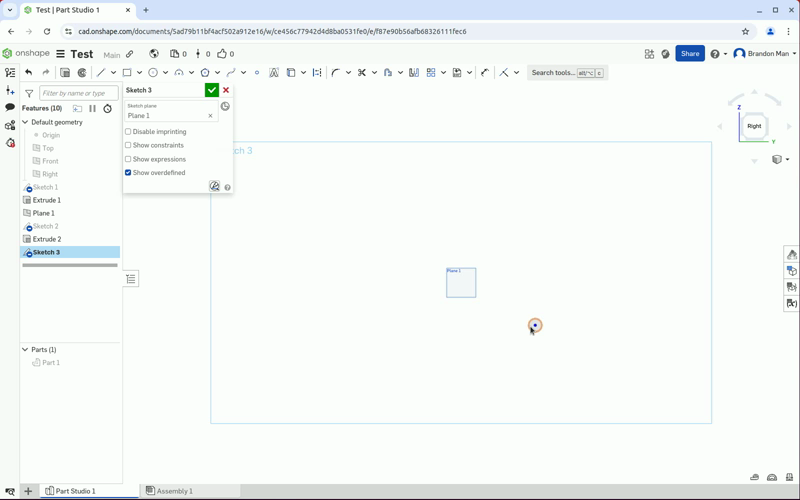
scroll(6)
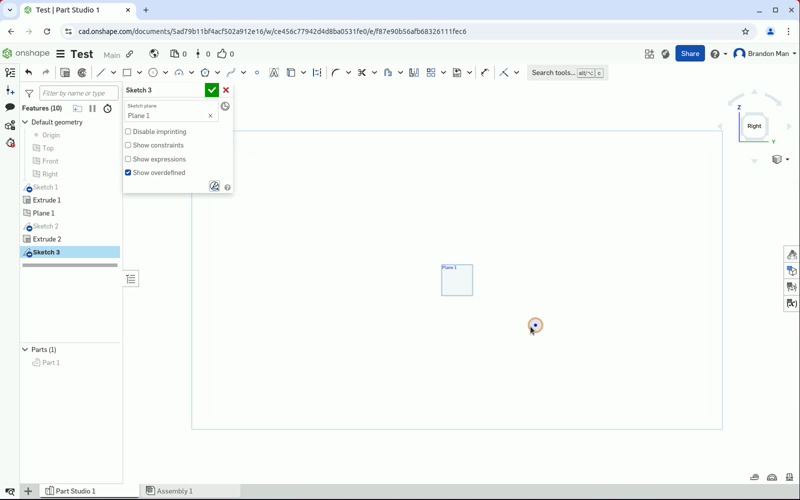
scroll(6)
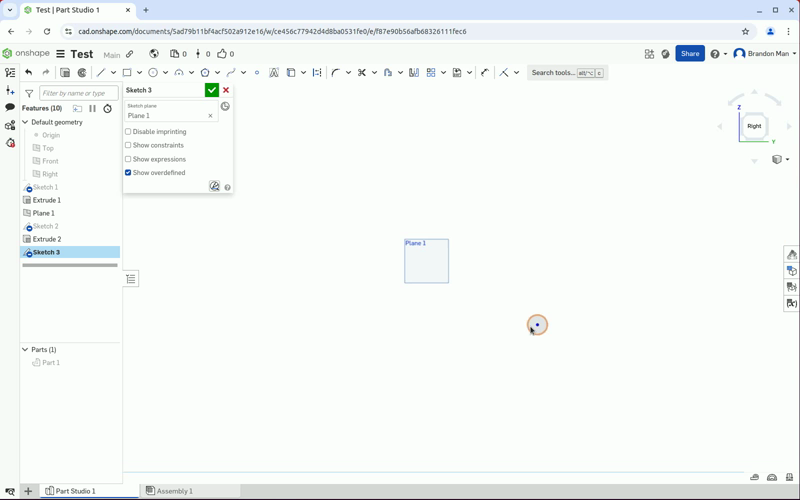
scroll(6)
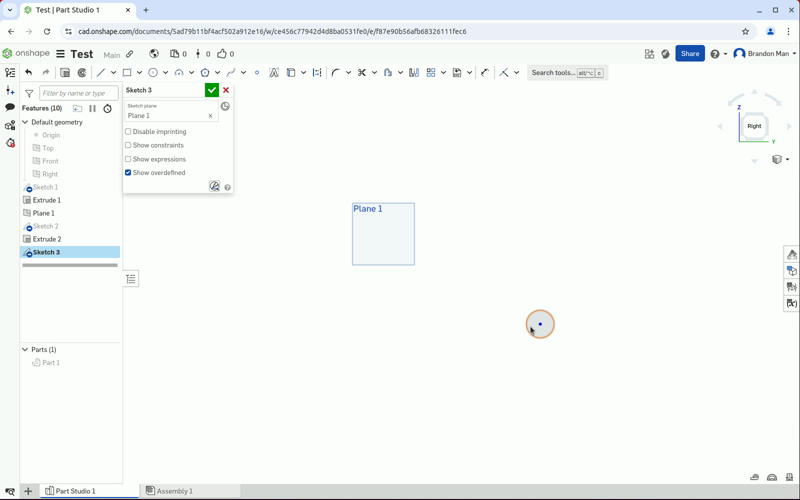
scroll(6)
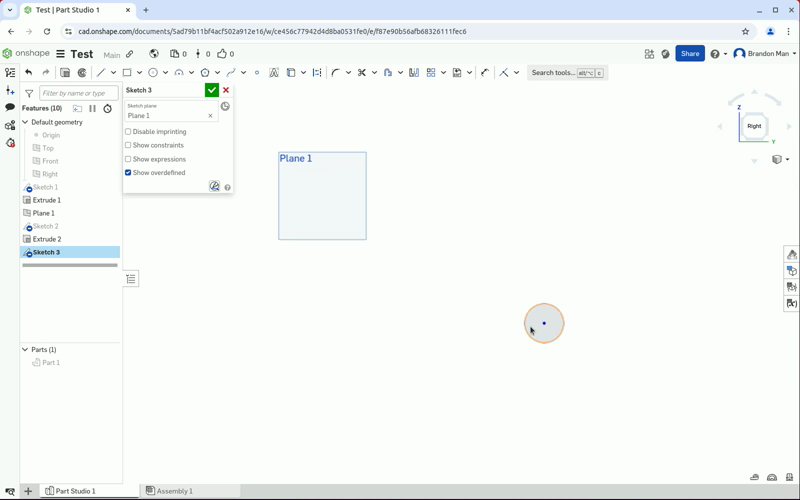
scroll(6)
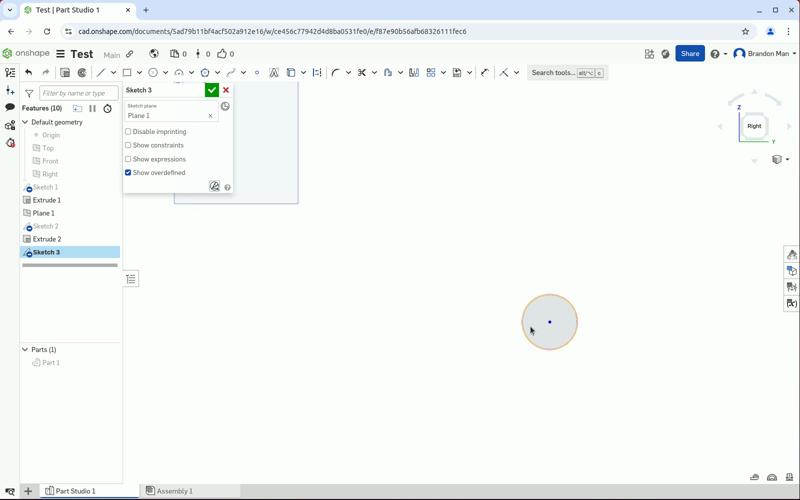
scroll(6)
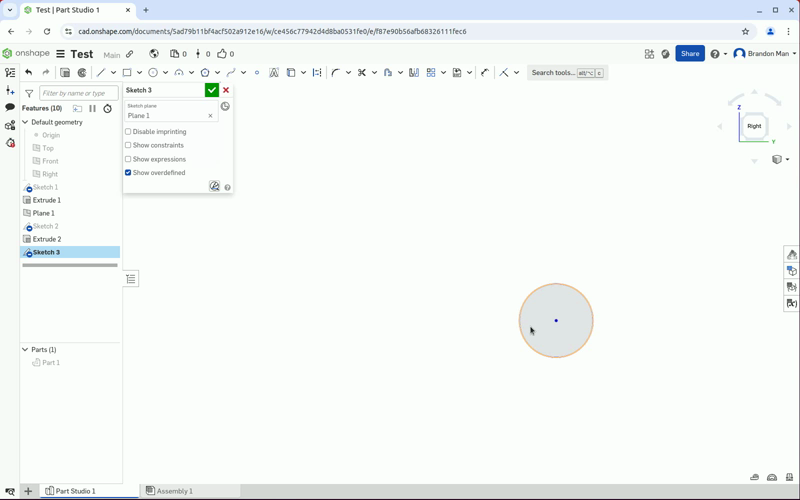
scroll(6)
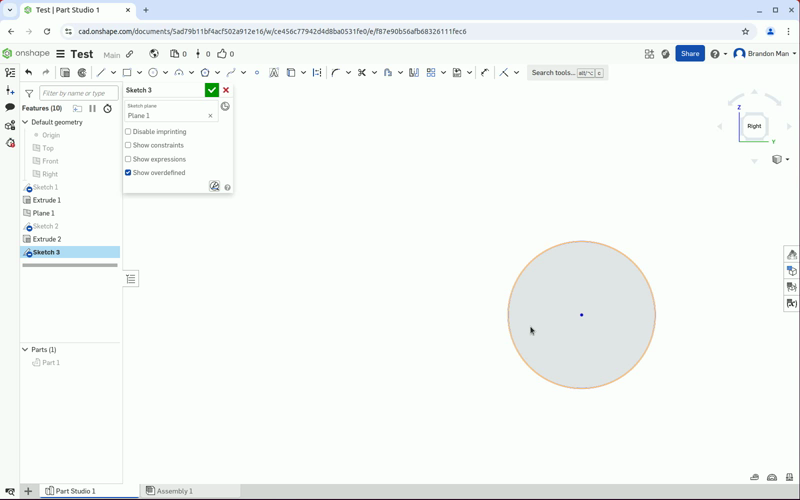
click(530, 326)
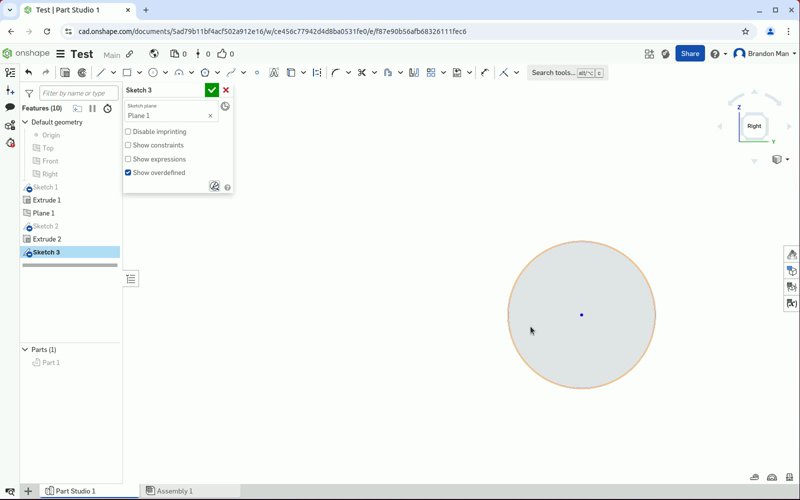
scroll(-6)
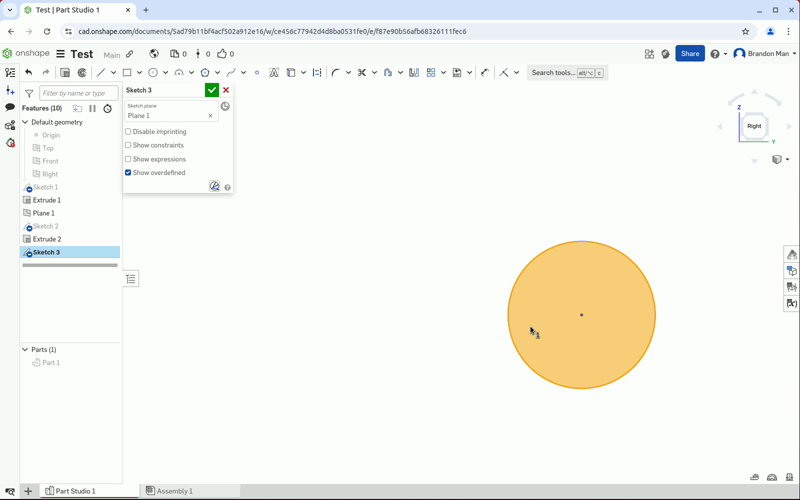
scroll(-6)
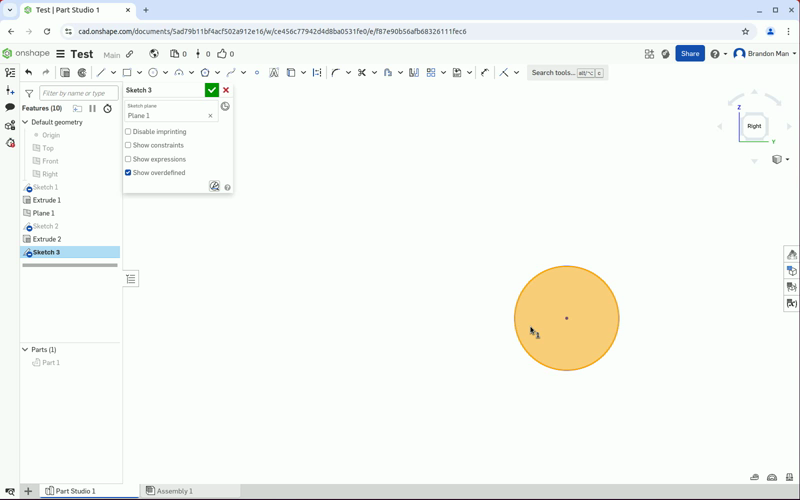
scroll(-6)
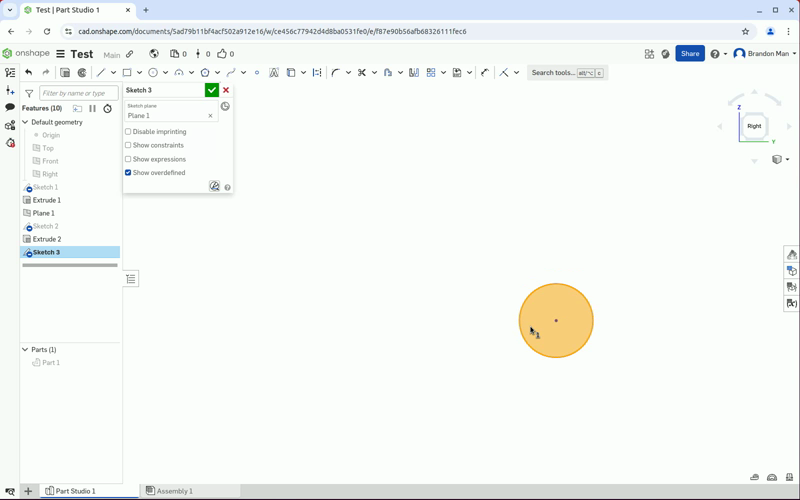
scroll(-6)
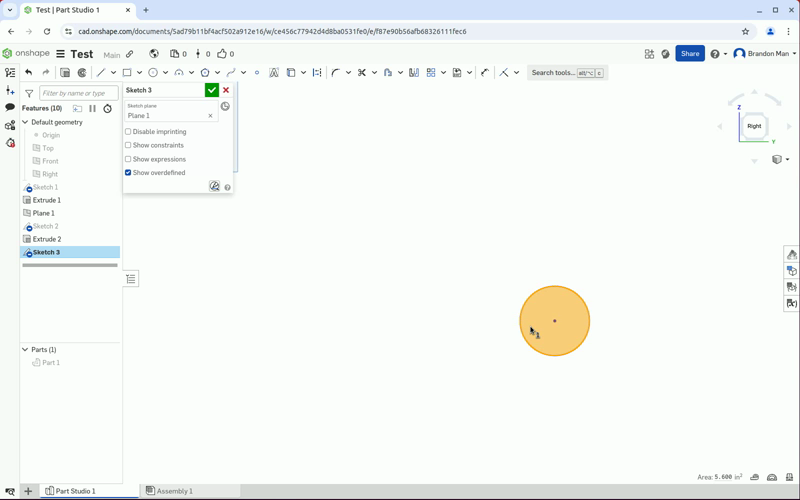
scroll(-6)
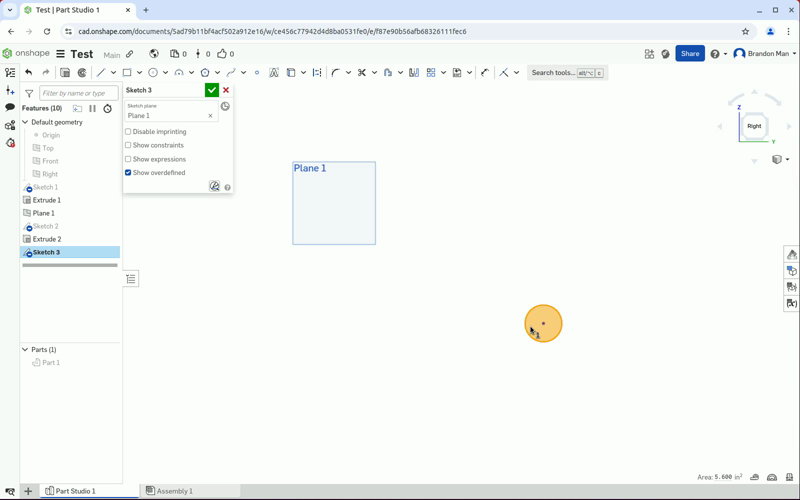
scroll(-6)
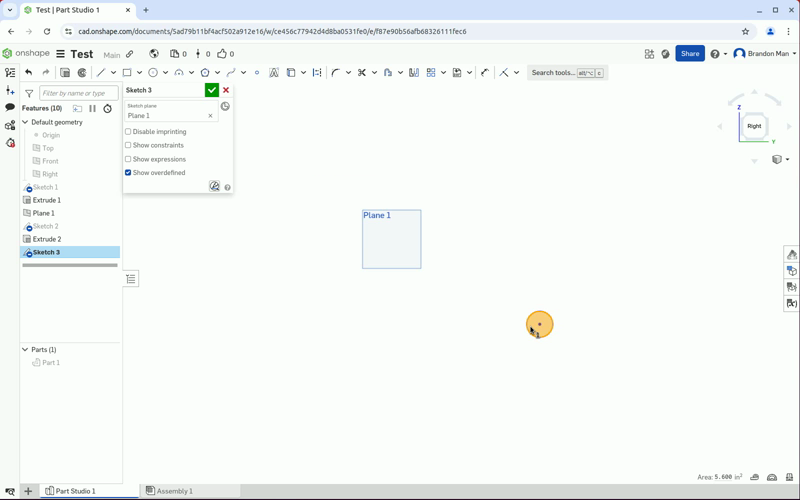
scroll(-6)
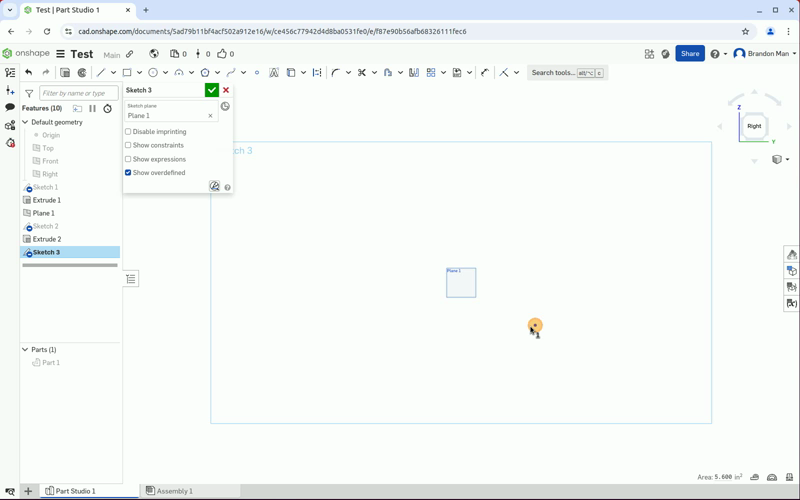
mouse_move(73, 352)
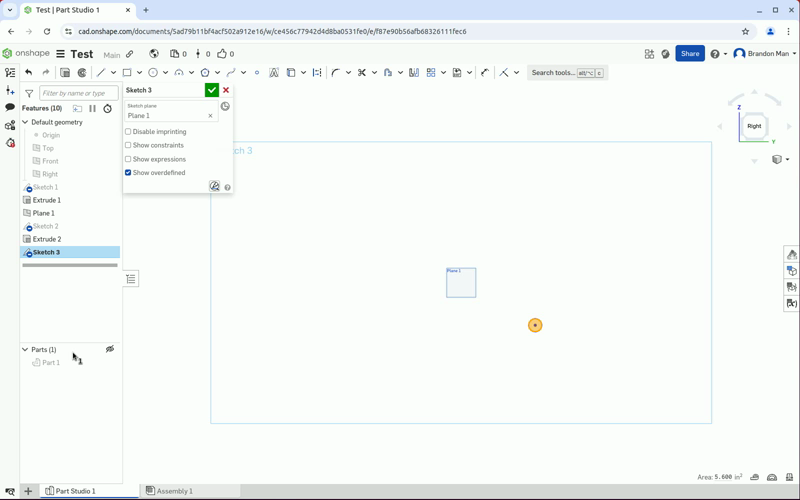
key(shift+y)
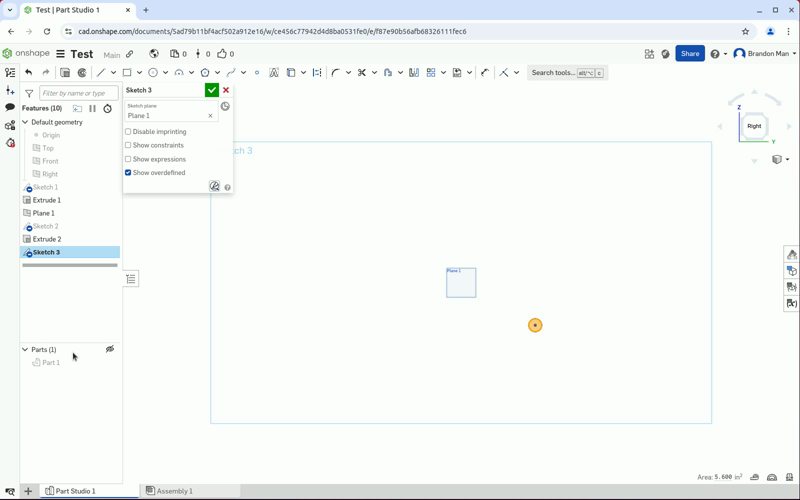
key(shift+e)
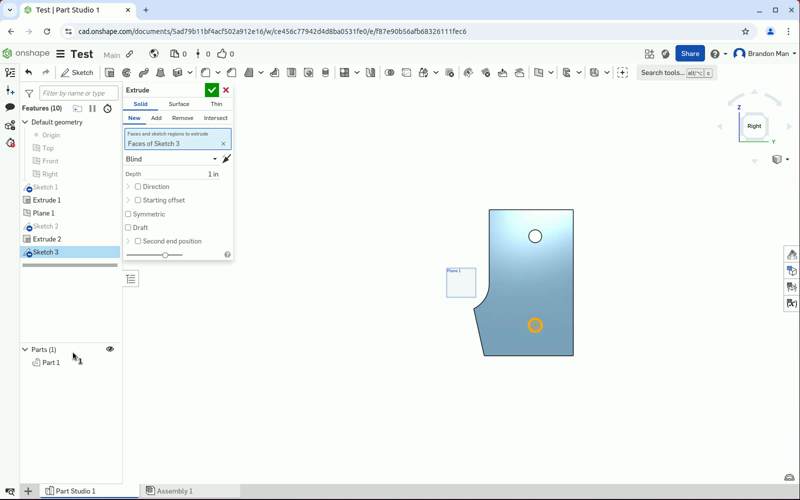
mouse_move(143, 106)
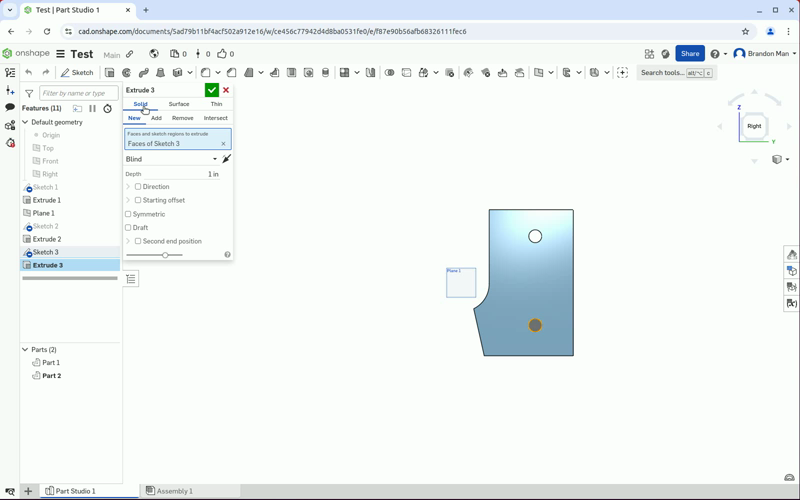
click(143, 106)
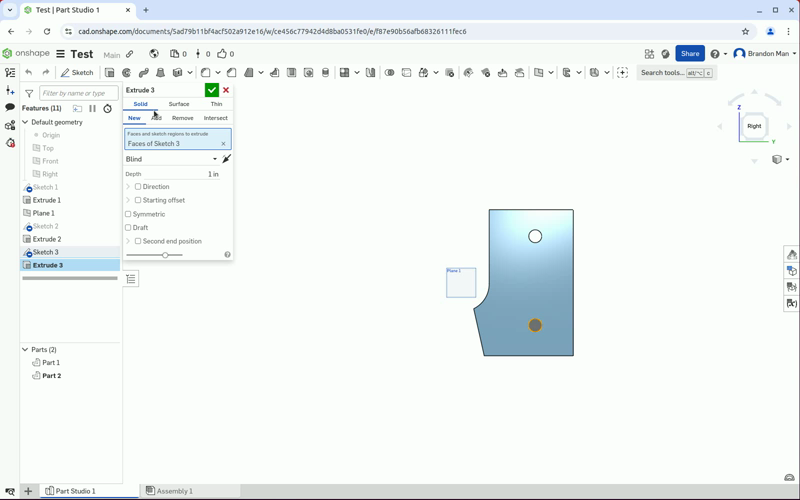
mouse_move(186, 120)
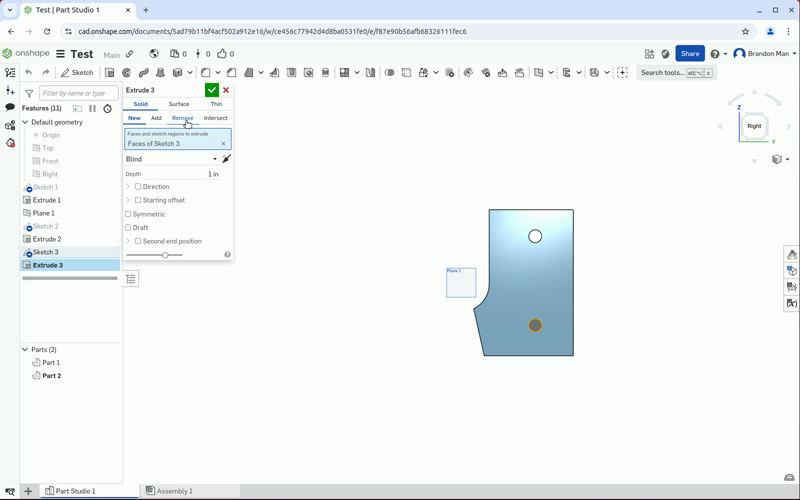
click(186, 120)
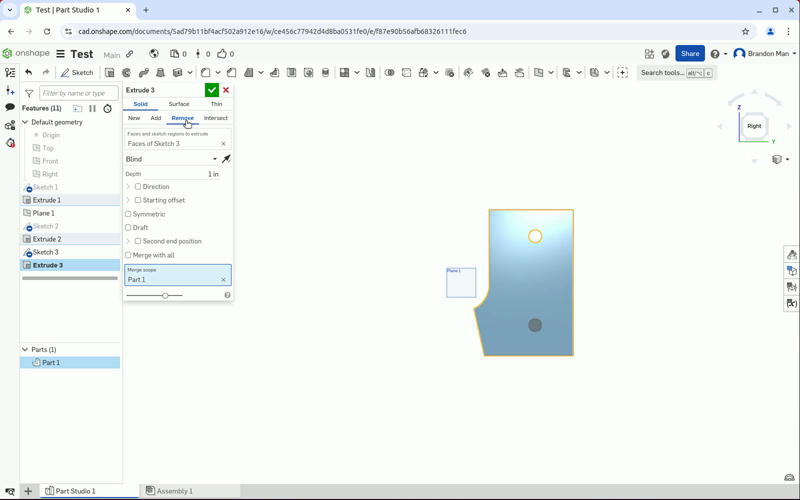
key(tab, 4)
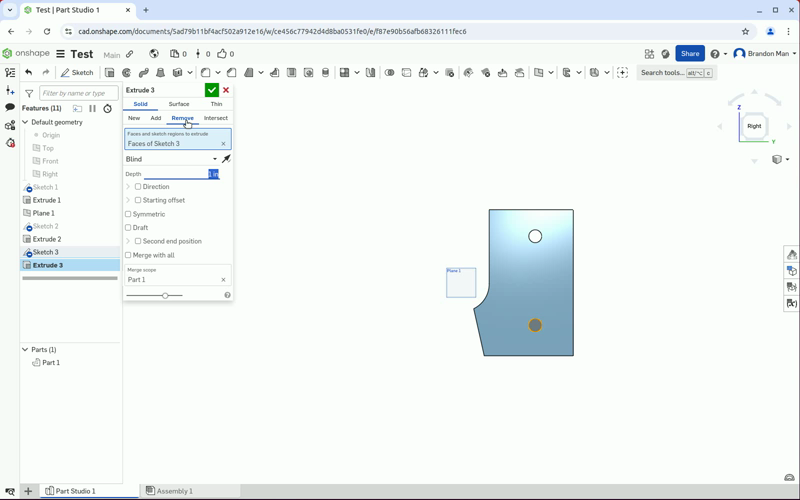
text(9.147)
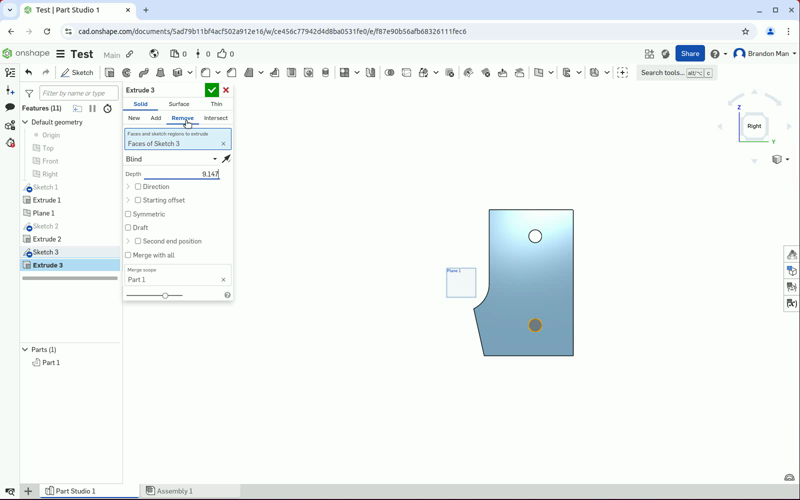
key(tab, 6)
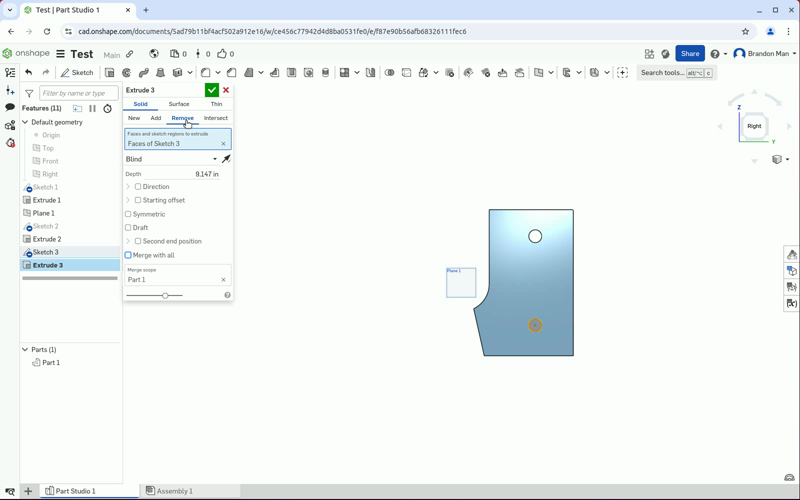
key(space)
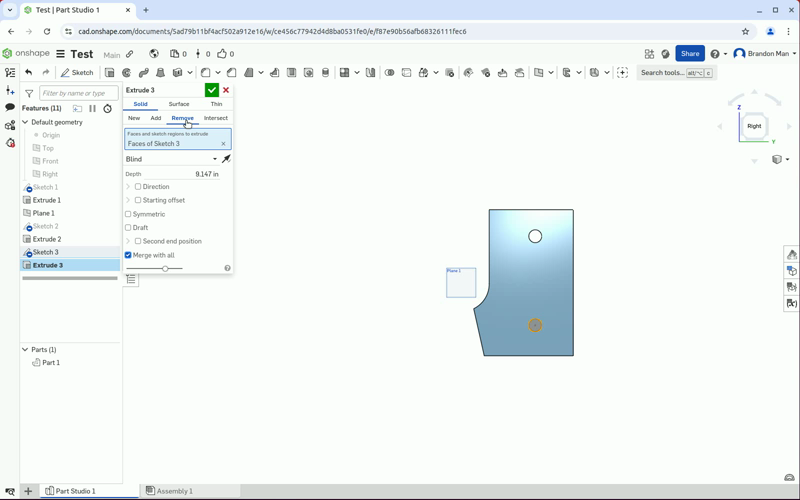
key(enter)
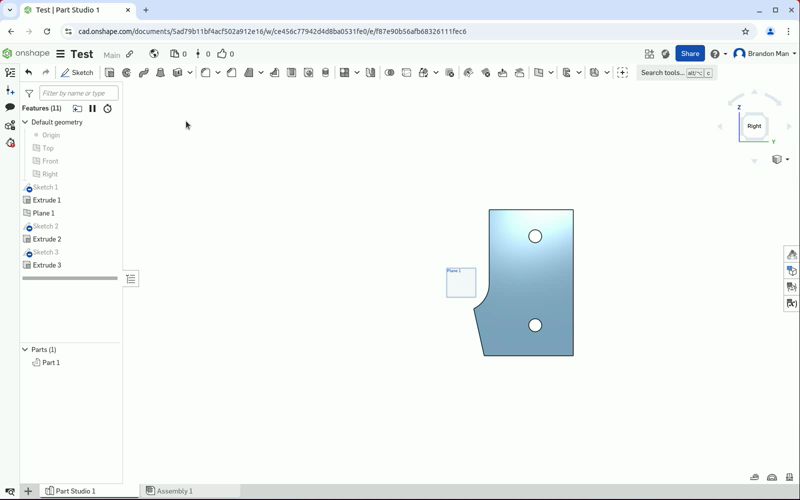
key(shift+h)
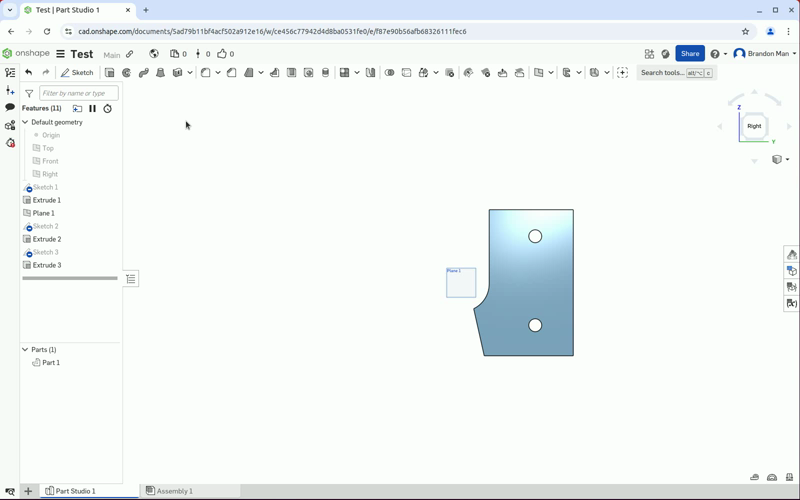
key(shift+h)
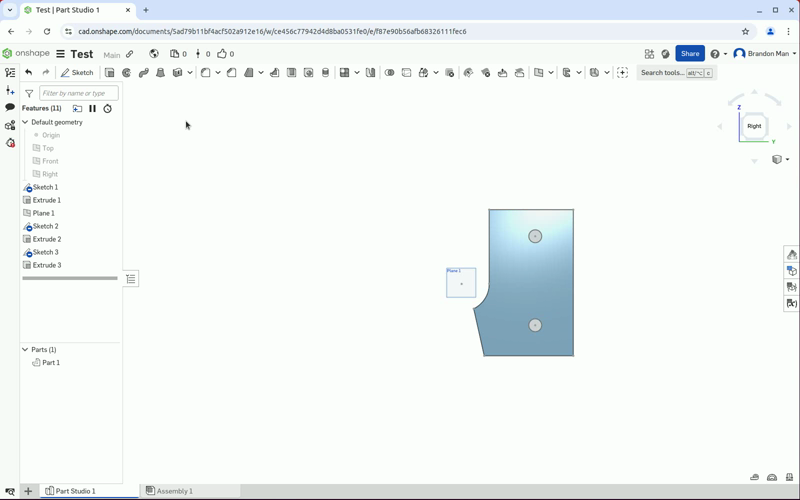
key(shift+7)
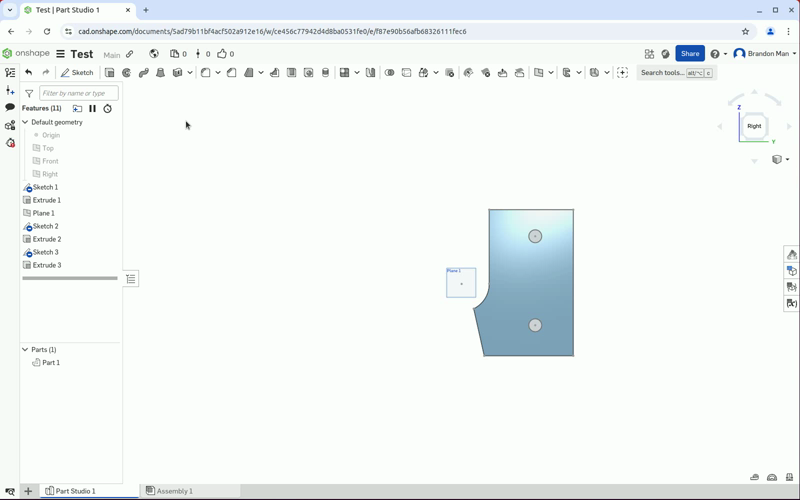
key(right, 2)
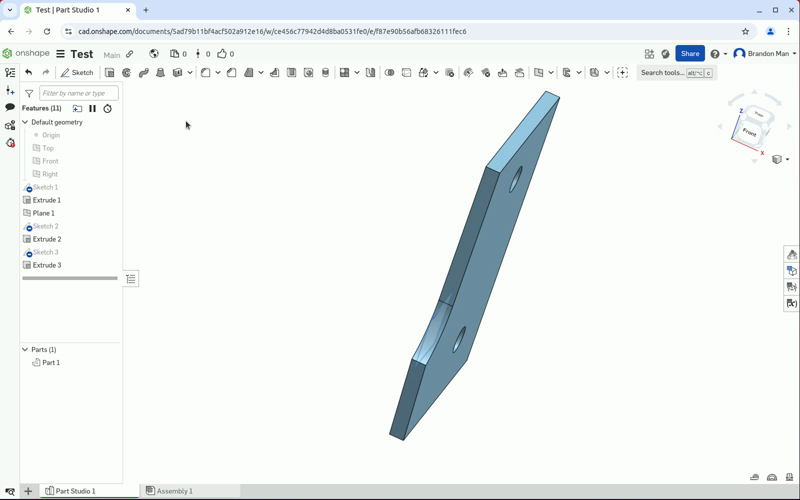
key(down, 2)
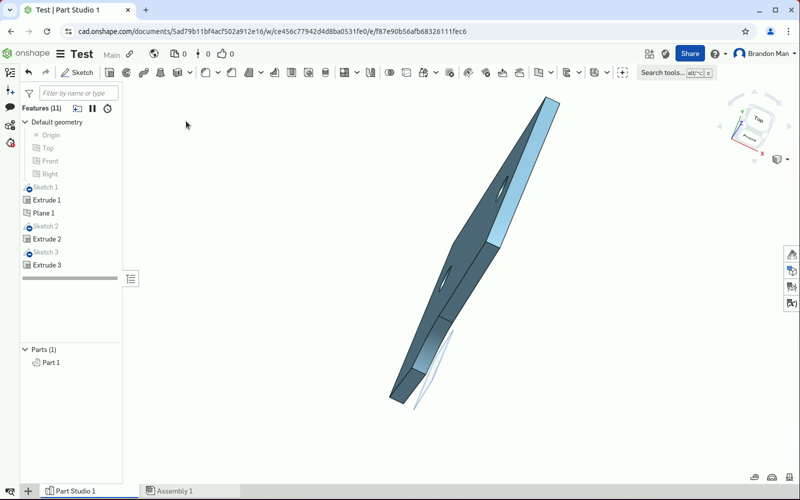
key(up, 2)
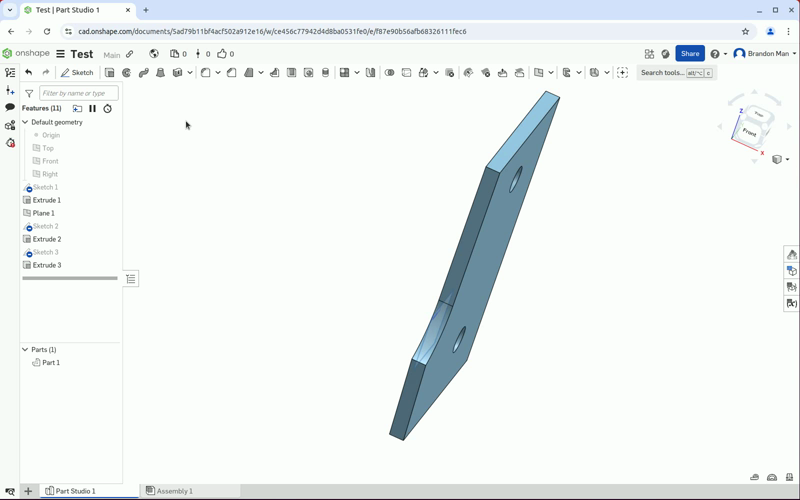
key(left, 2)
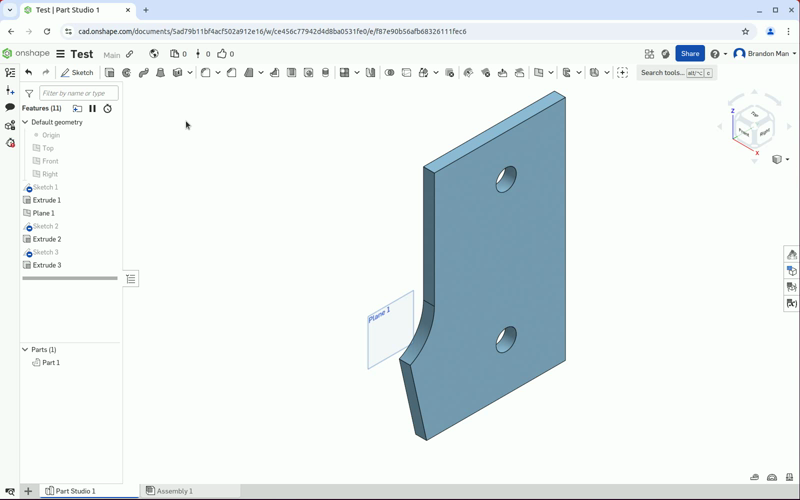
mouse_move(73, 189)
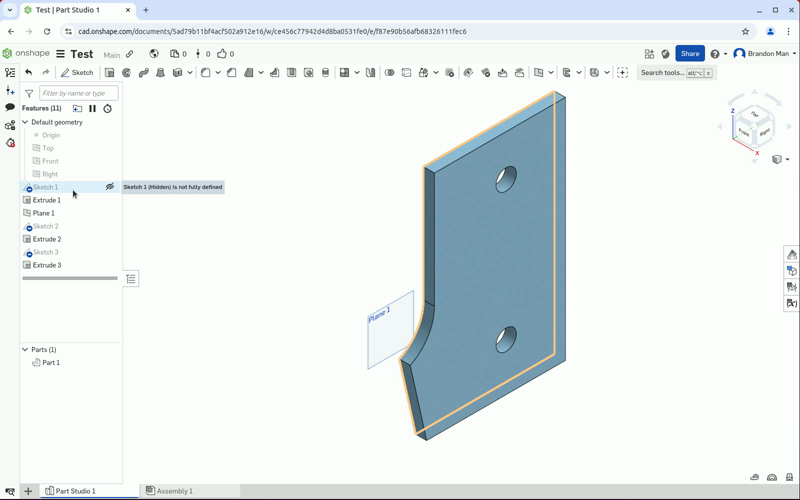
click(73, 189)